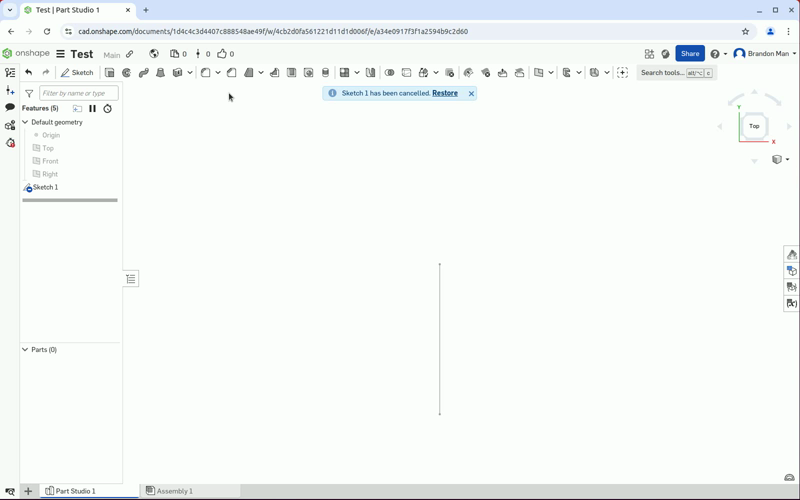
key(shift+h)
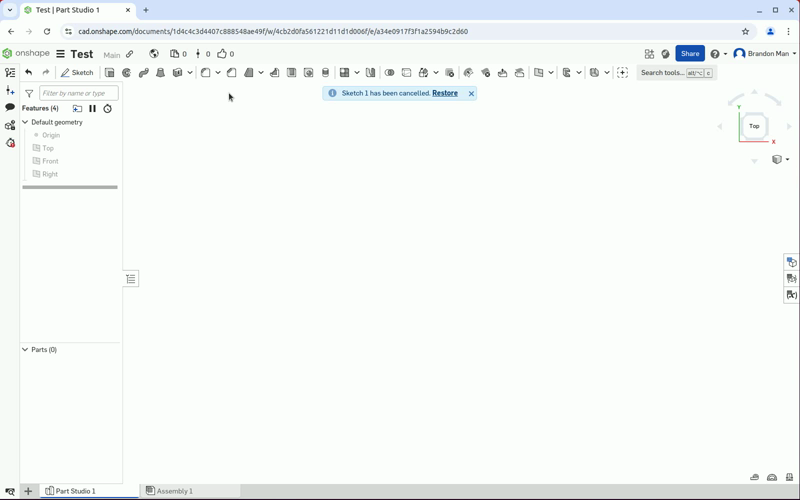
mouse_move(73, 352)
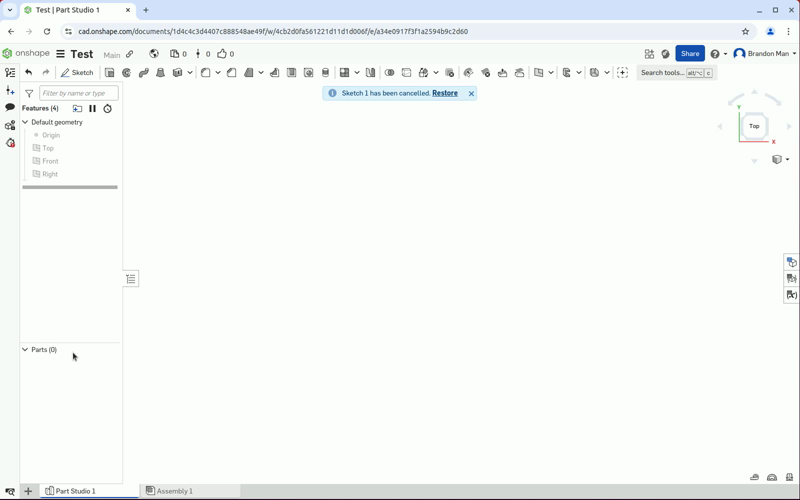
key(y)
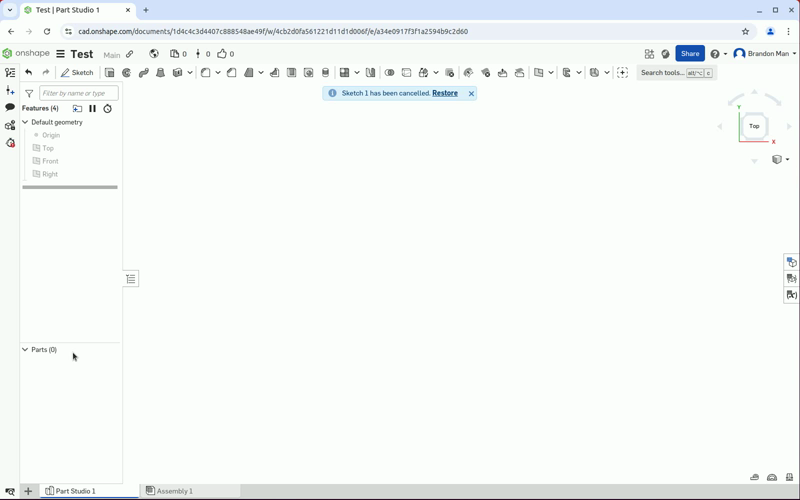
key(shift+p)
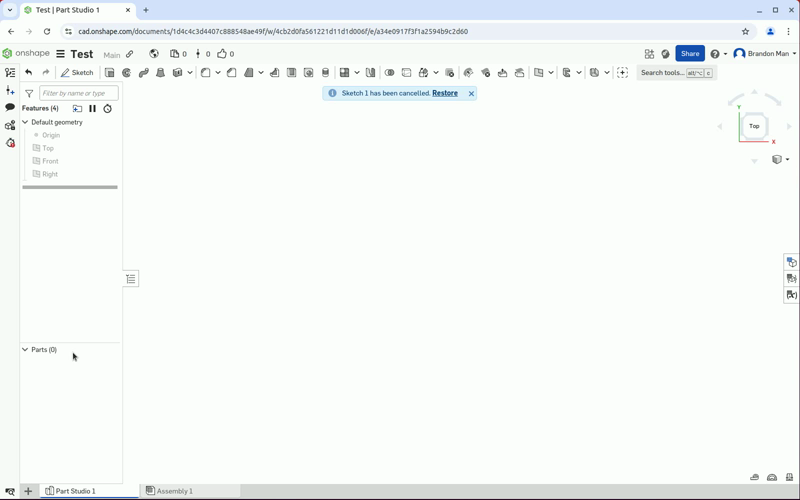
key(space)
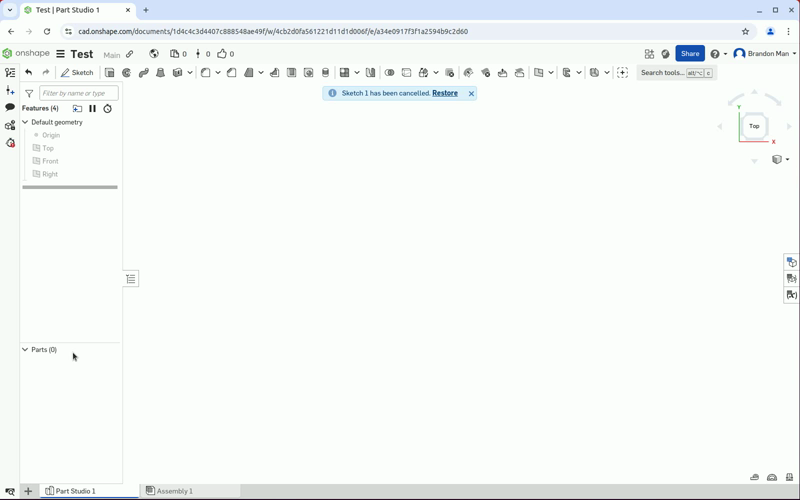
key_down(shift)
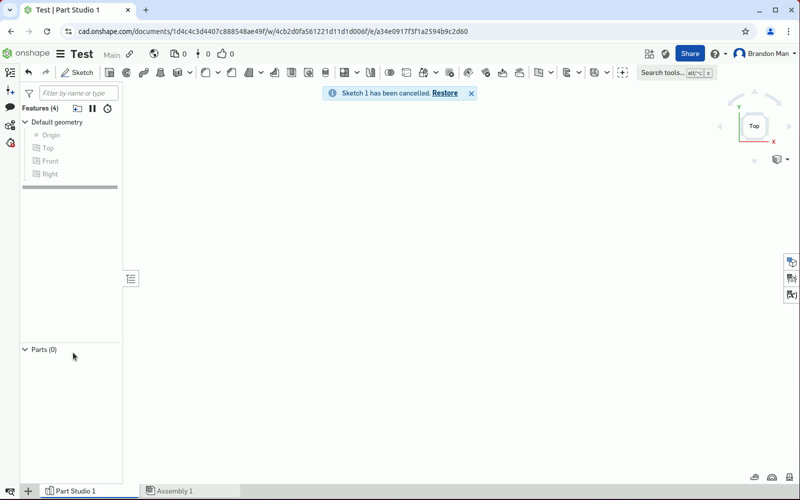
key(up)
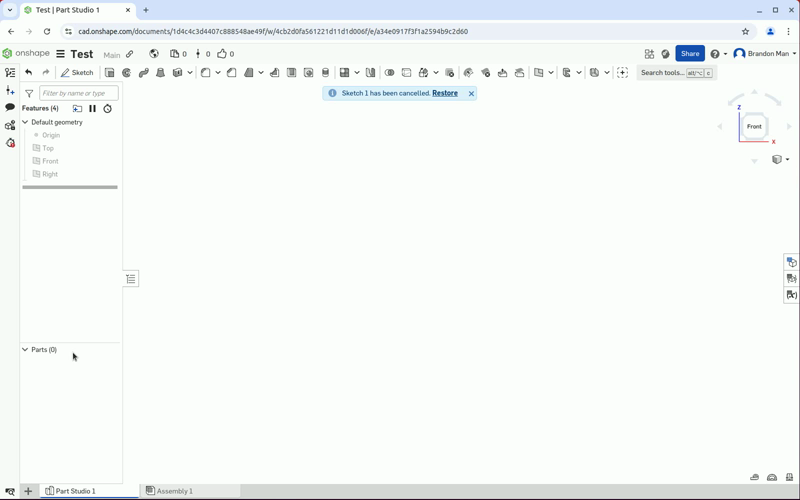
key_up(shift)
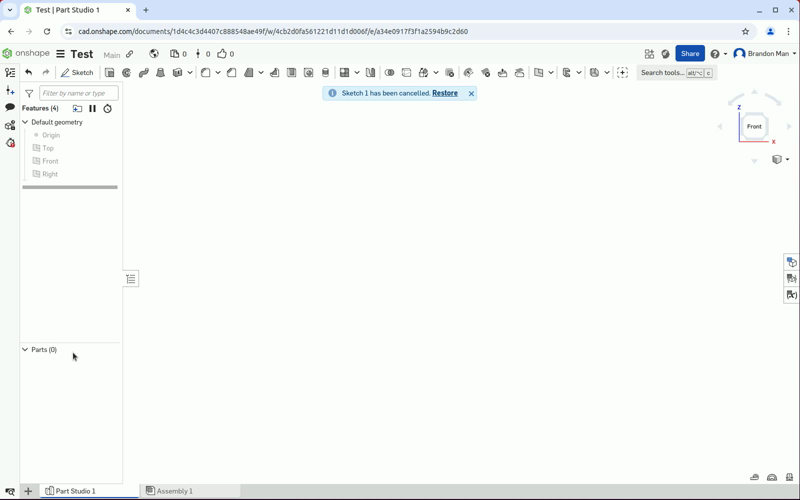
mouse_move(73, 352)
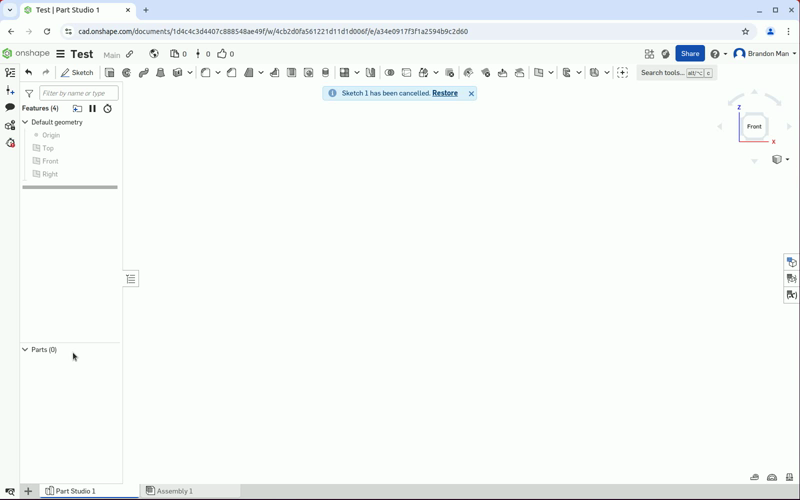
key(shift+y)
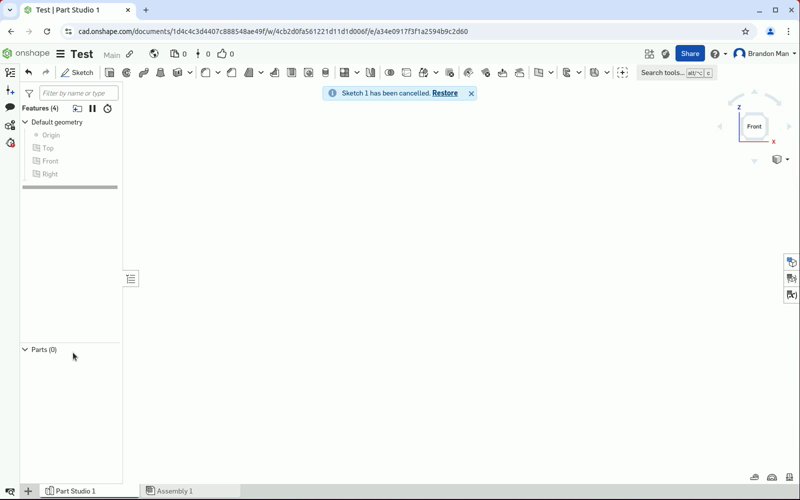
key(shift+s)
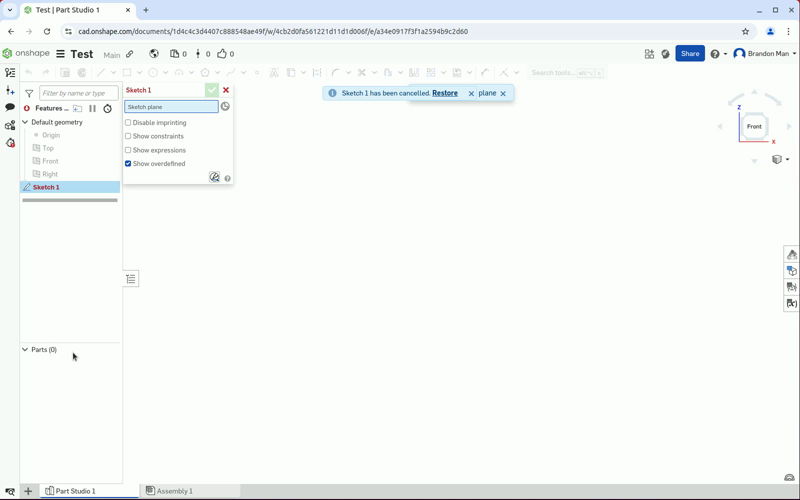
mouse_move(73, 163)
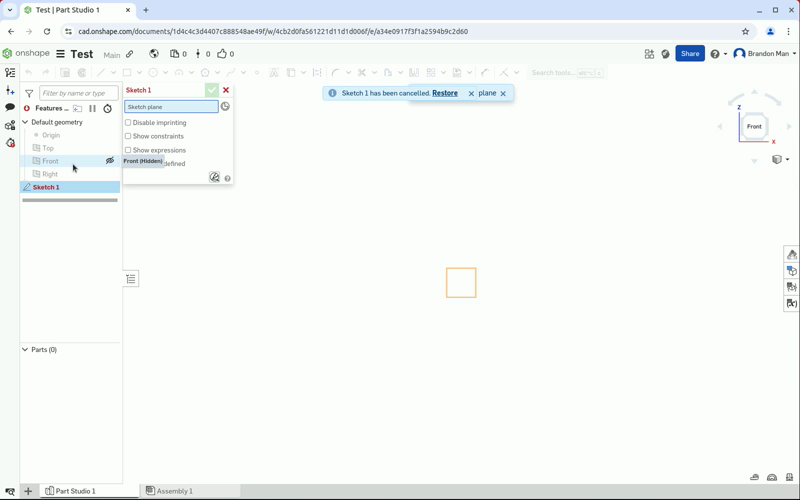
click(73, 163)
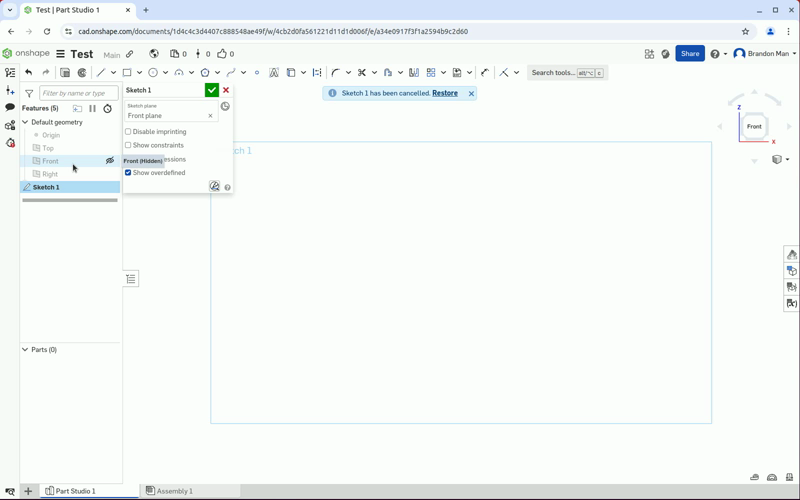
mouse_move(73, 352)
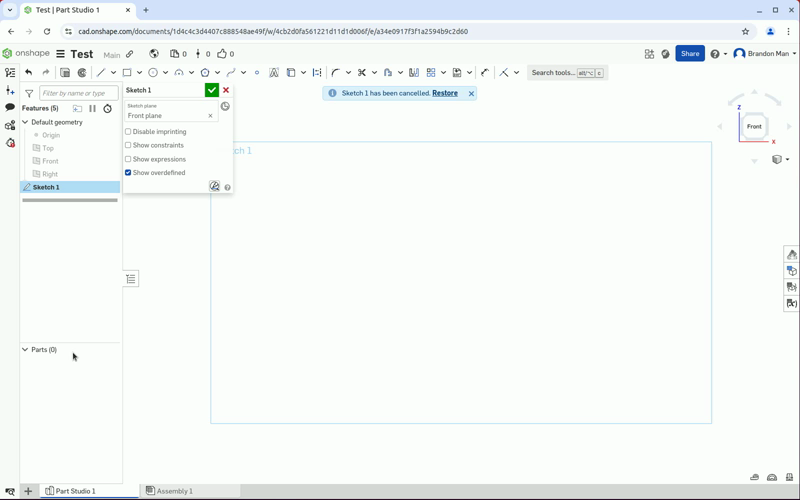
key(y)
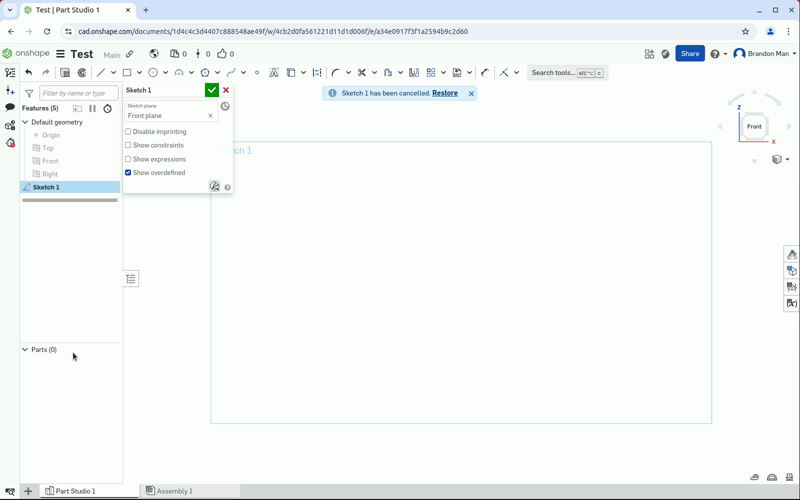
key(l)
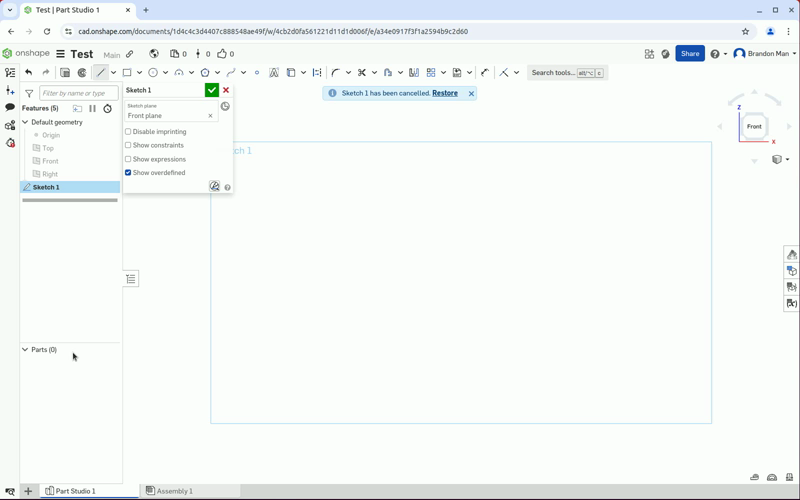
key_down(shift)
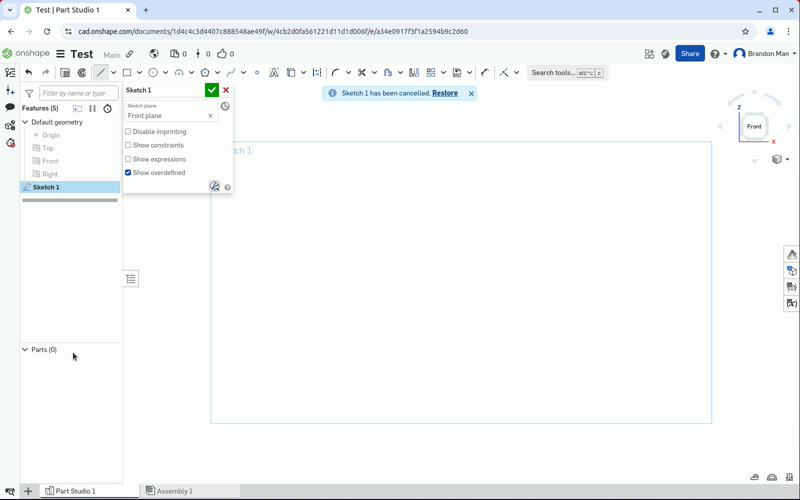
mouse_move(404, 282)
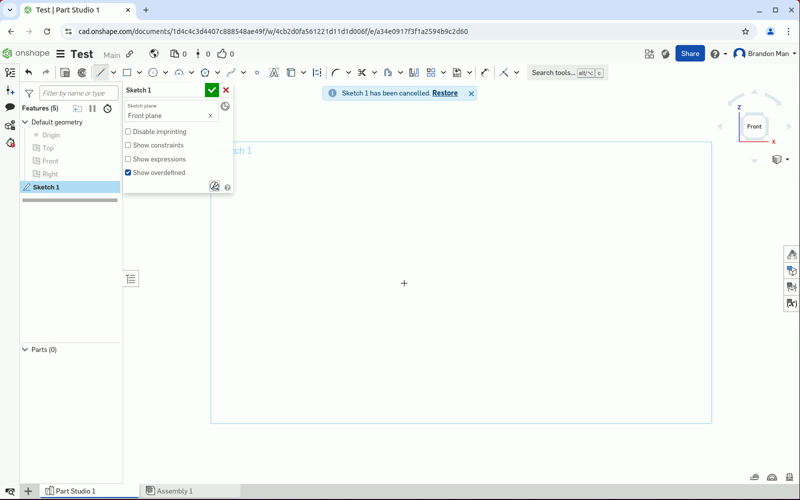
click(404, 282)
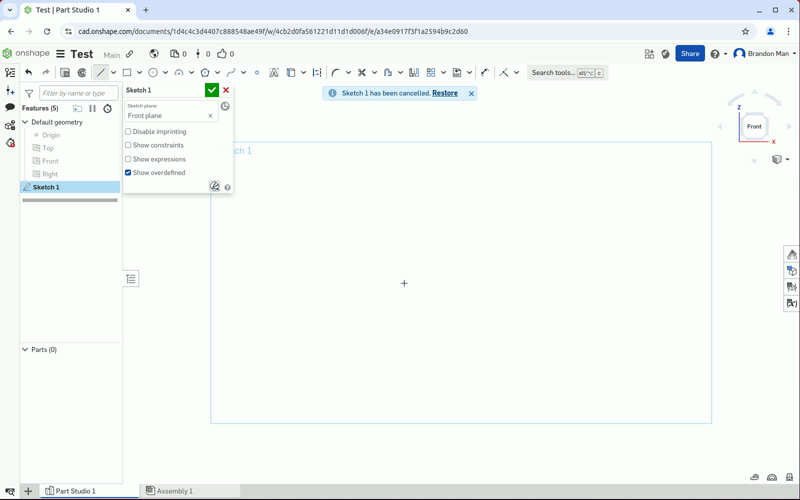
key_up(shift)
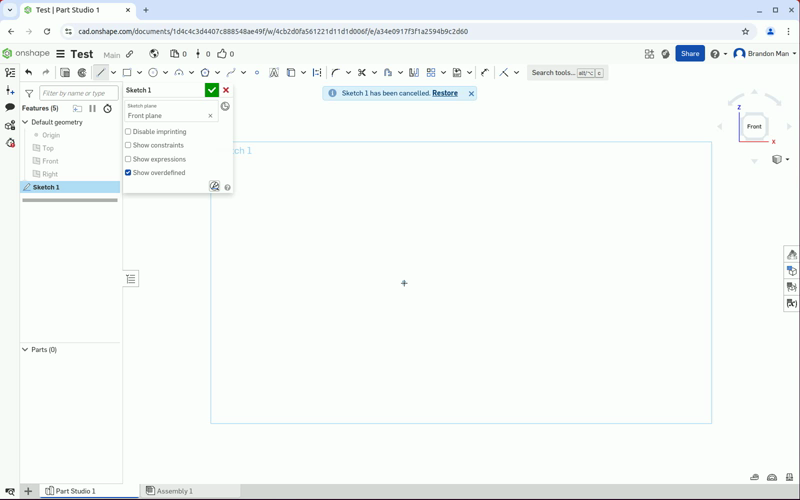
key_down(shift)
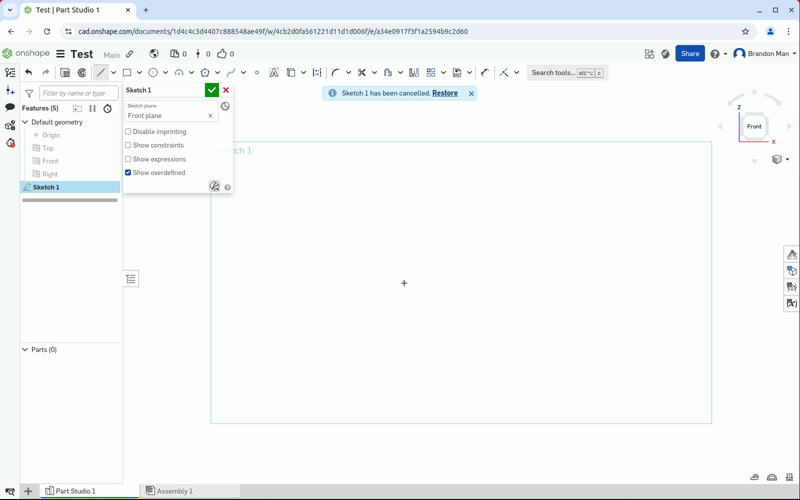
mouse_move(434, 282)
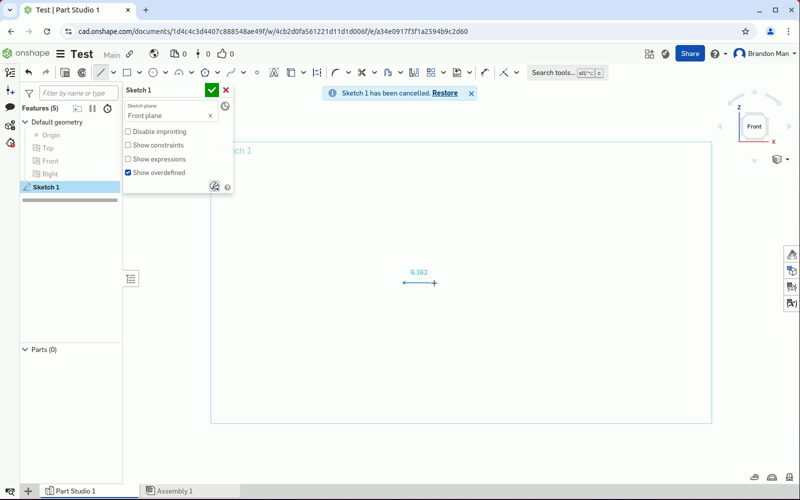
mouse_move(461, 282)
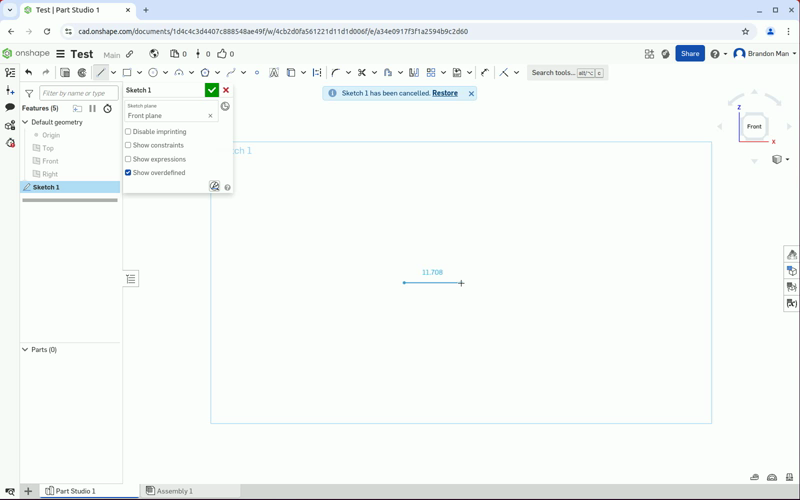
click(461, 282)
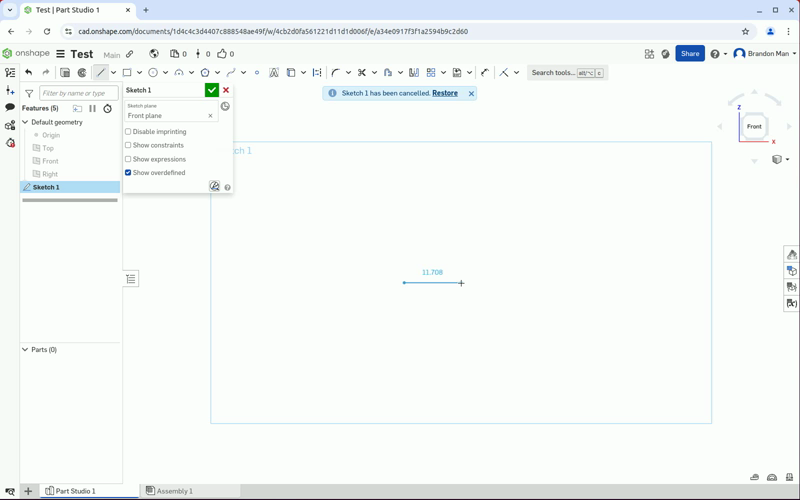
key_up(shift)
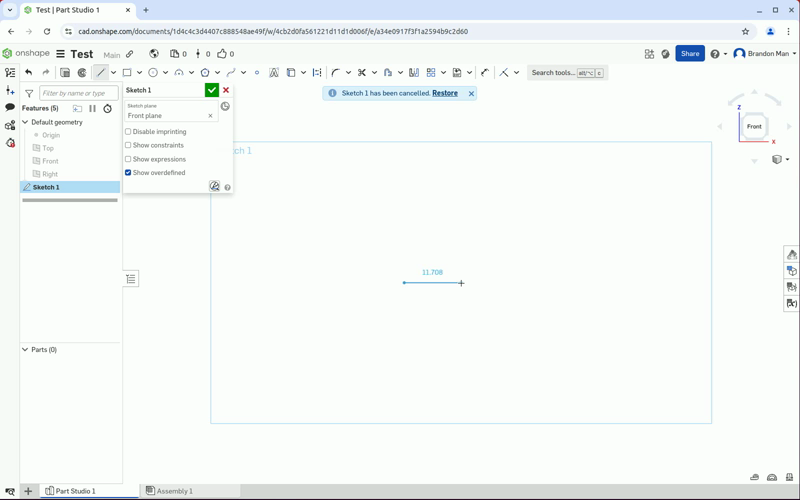
key_down(shift)
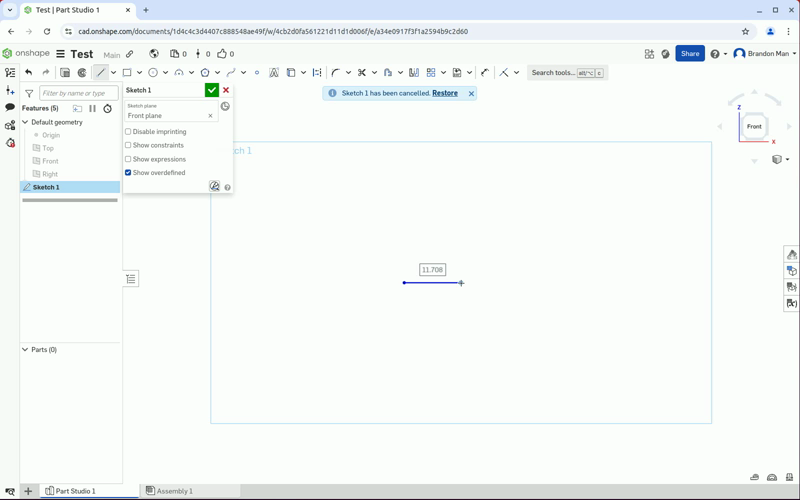
mouse_move(491, 282)
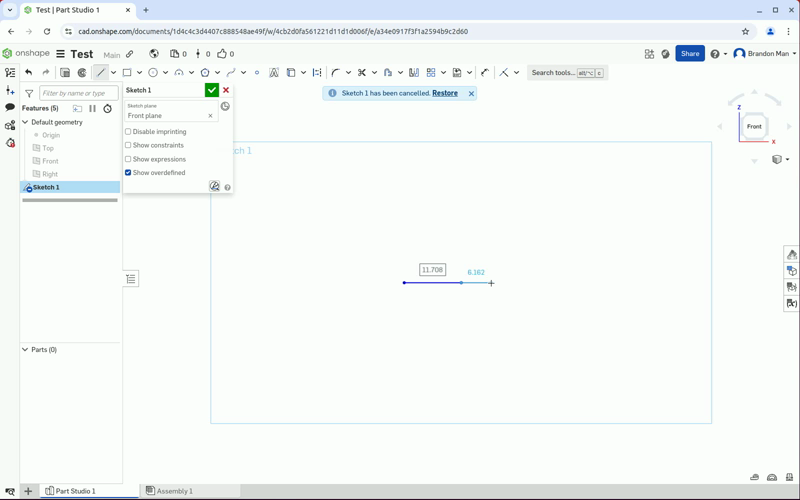
mouse_move(461, 254)
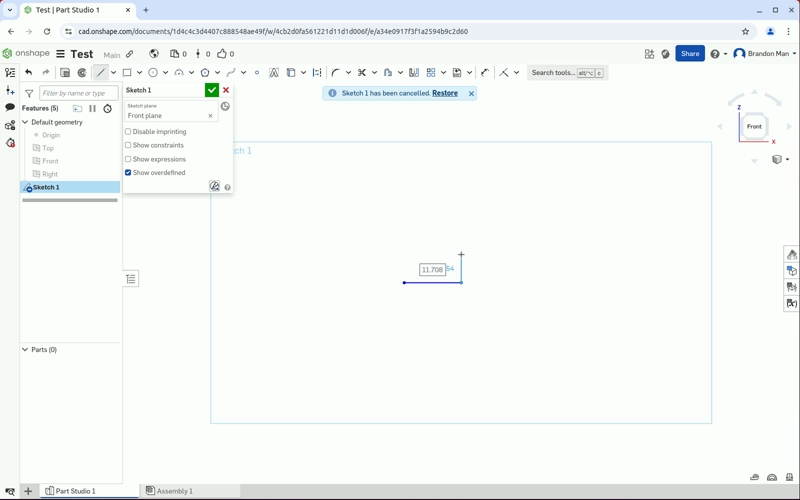
click(461, 254)
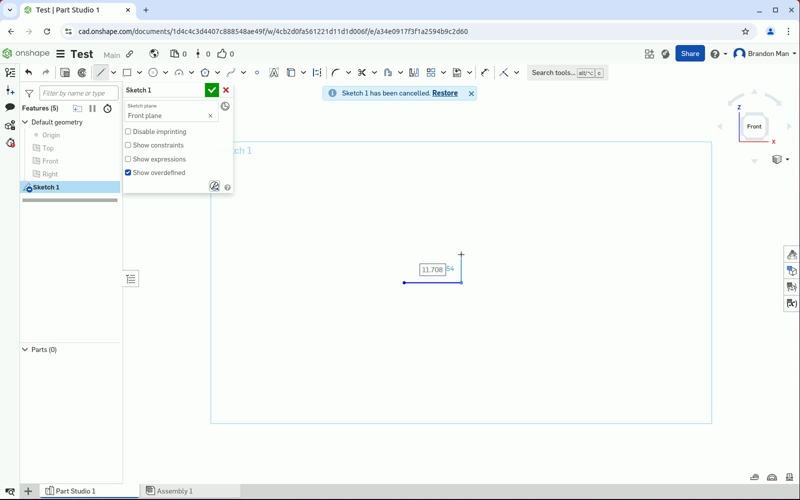
key_up(shift)
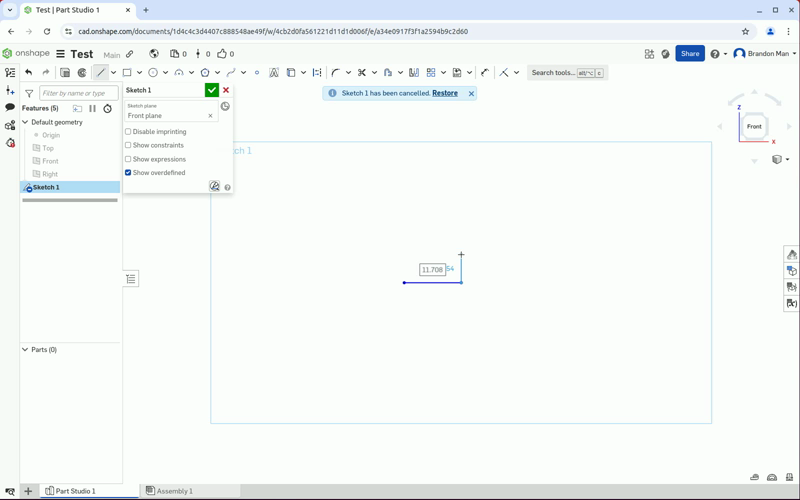
key_down(shift)
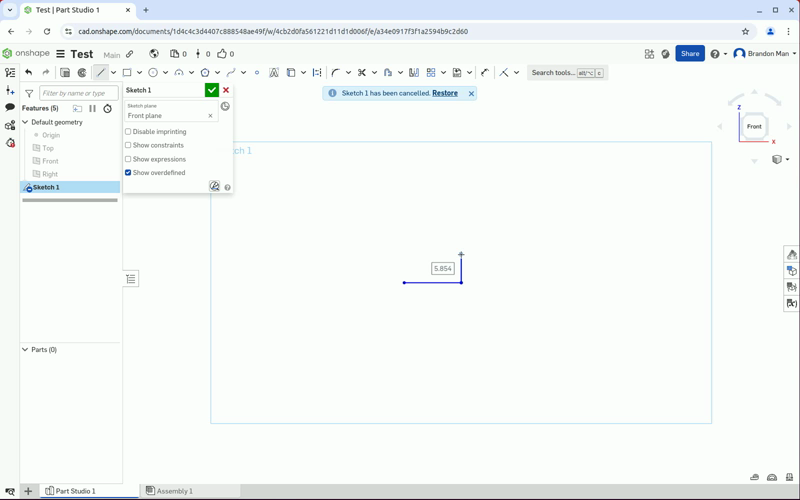
mouse_move(491, 254)
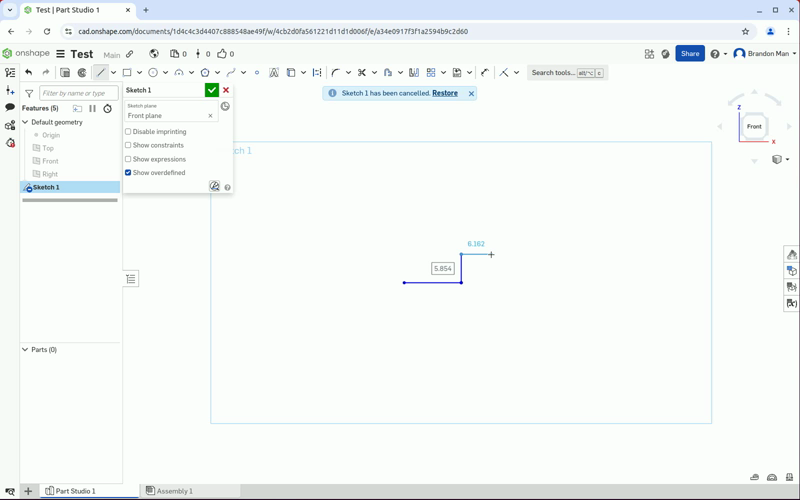
mouse_move(404, 254)
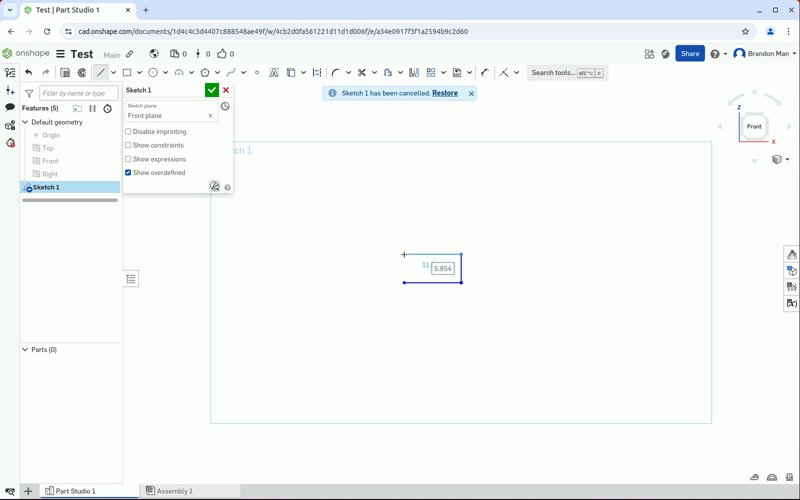
click(404, 254)
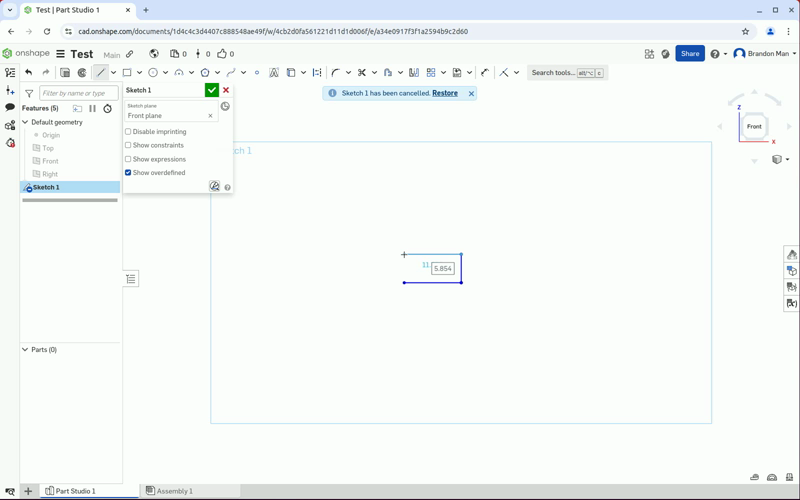
key_up(shift)
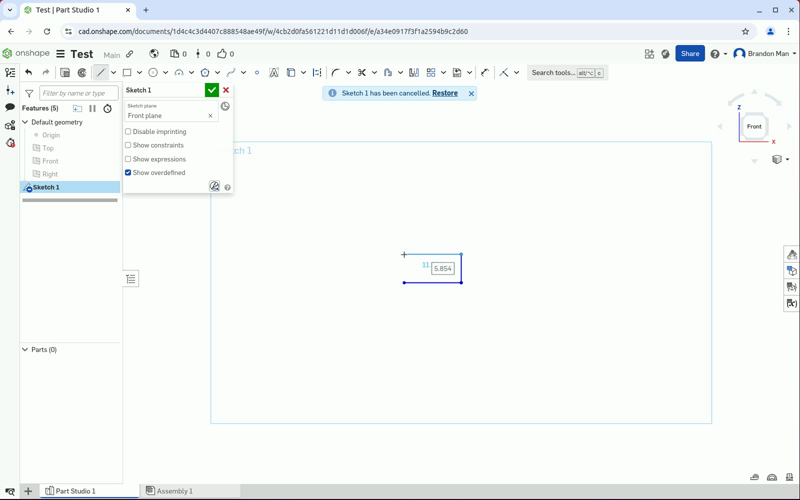
mouse_move(434, 254)
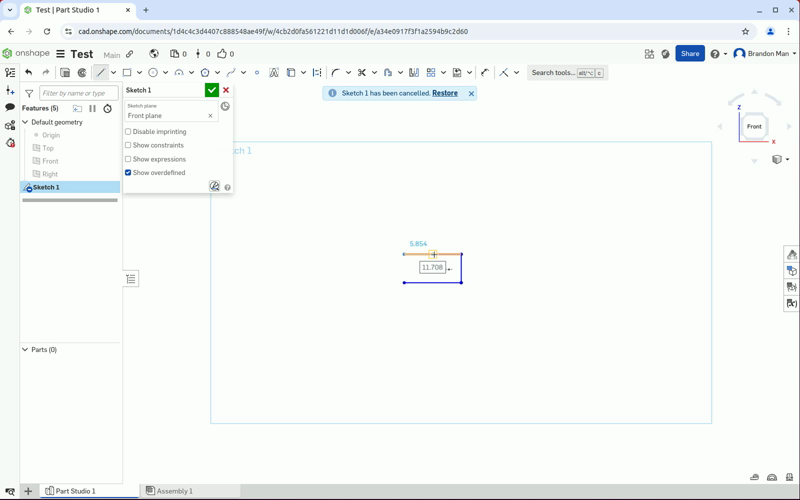
key_down(shift)
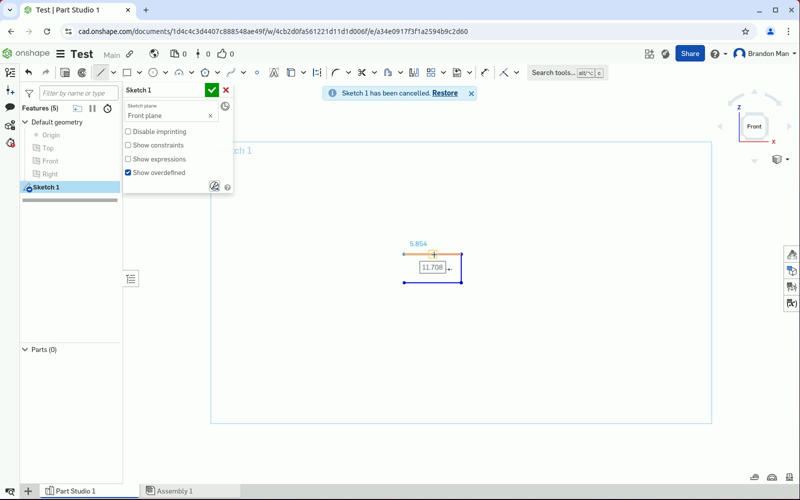
mouse_move(404, 282)
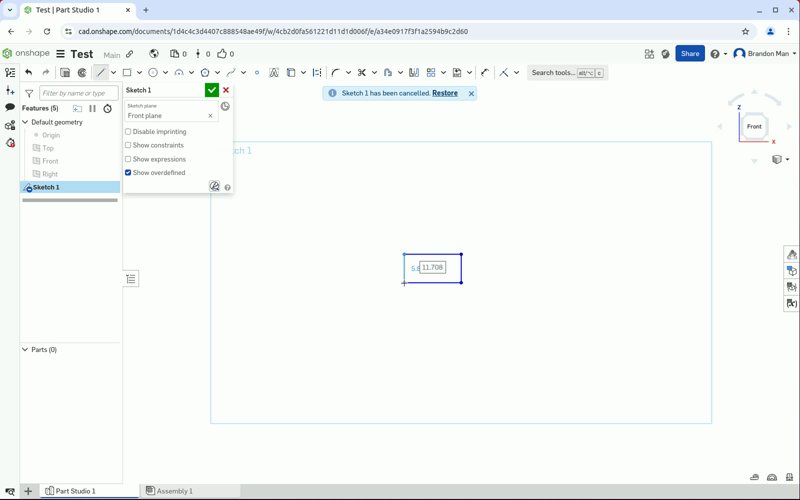
key_up(shift)
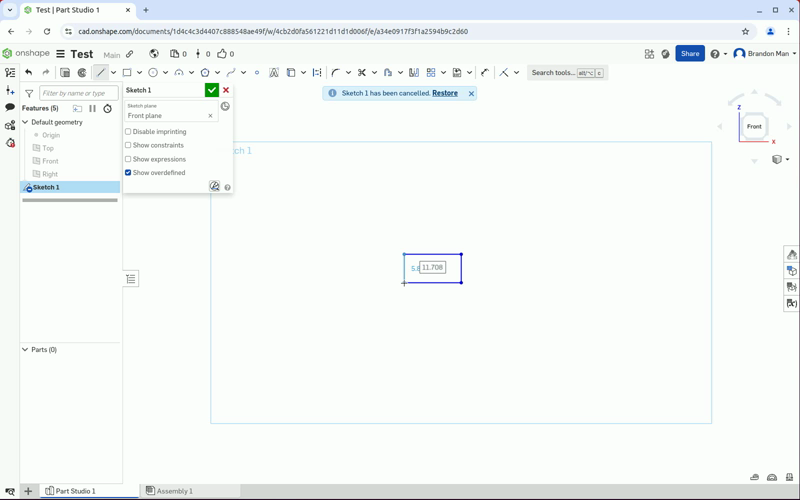
click(404, 282)
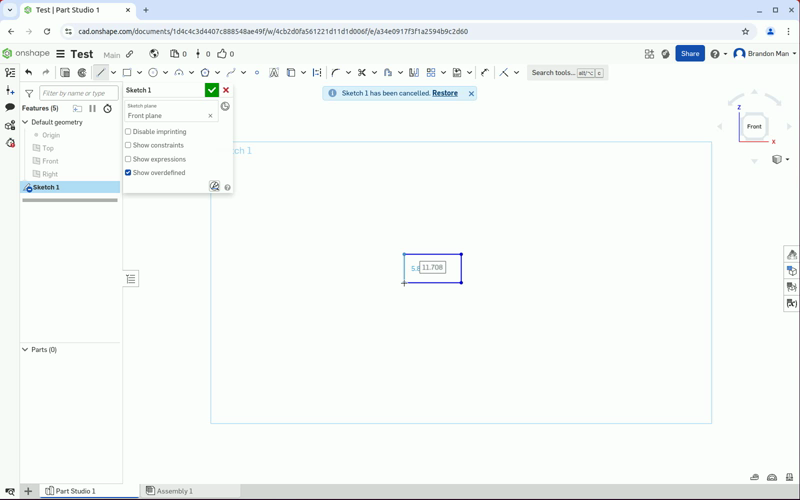
key(esc)
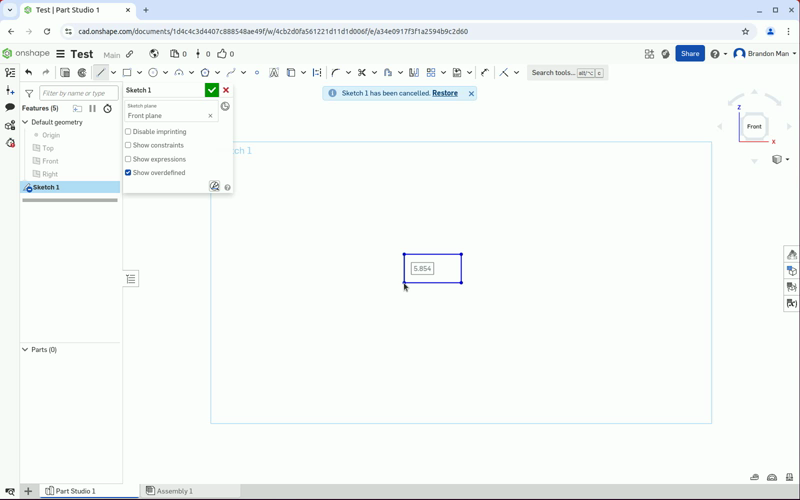
mouse_move(428, 274)
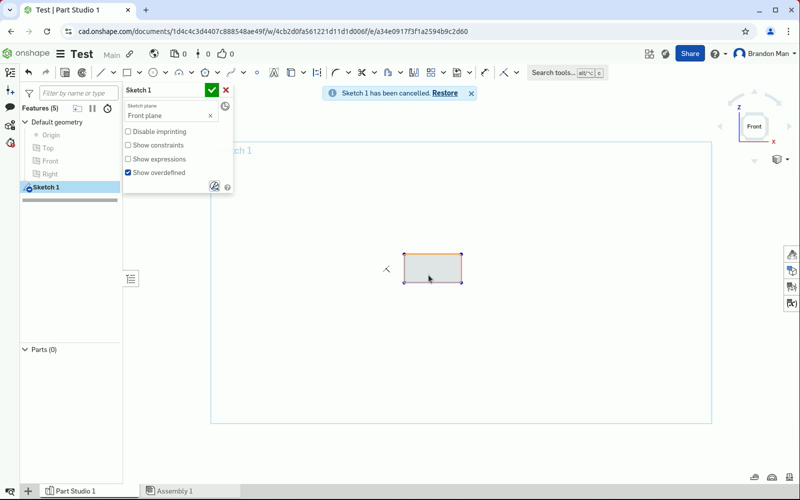
scroll(6)
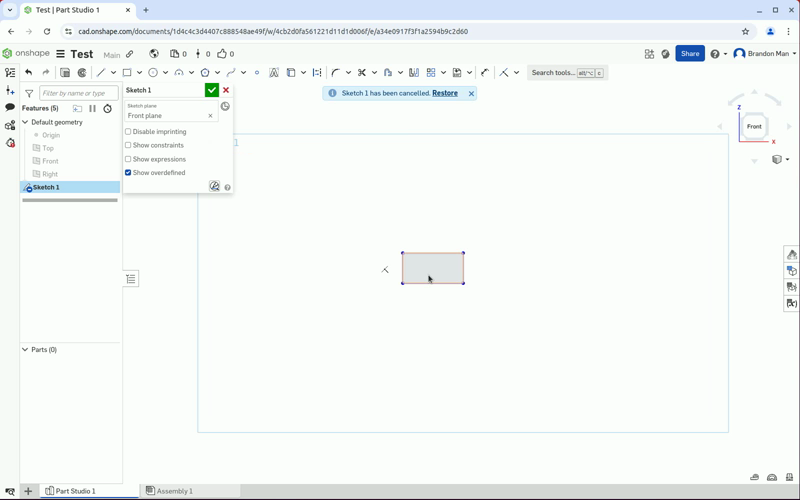
scroll(6)
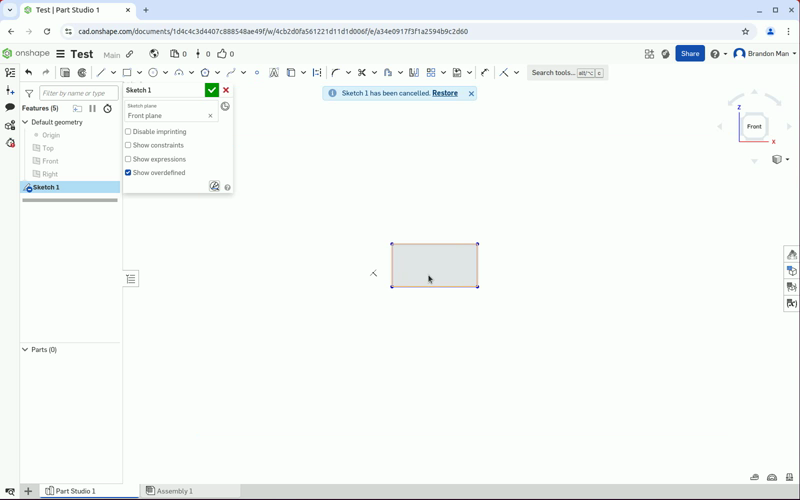
scroll(6)
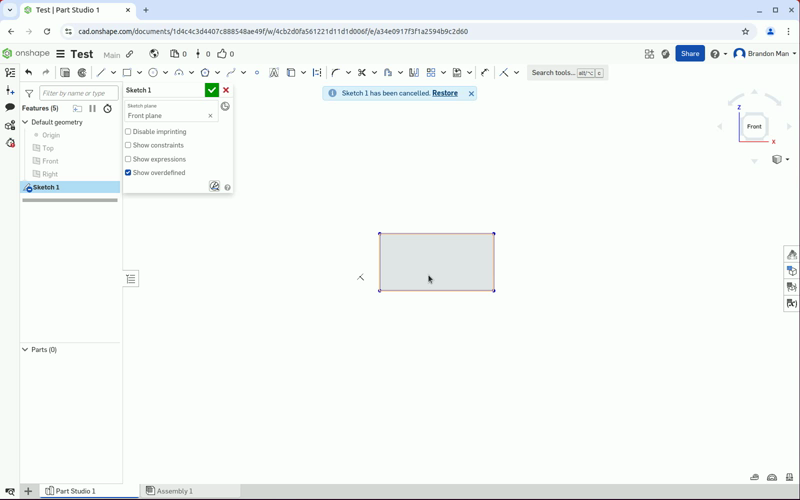
scroll(6)
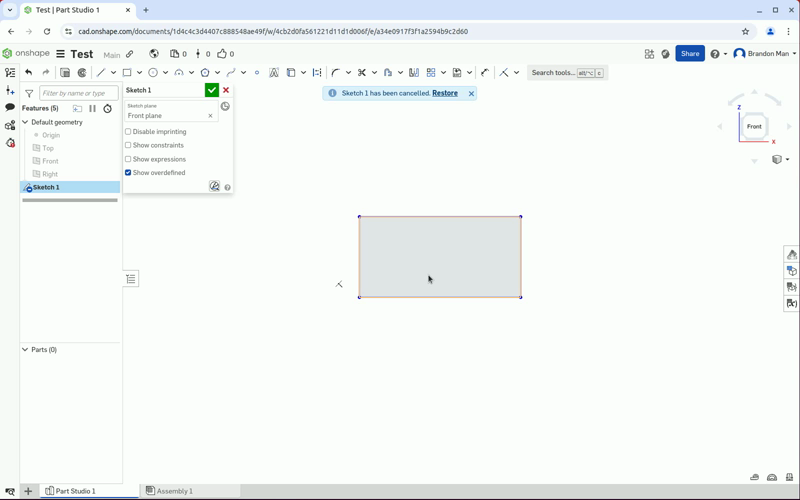
scroll(6)
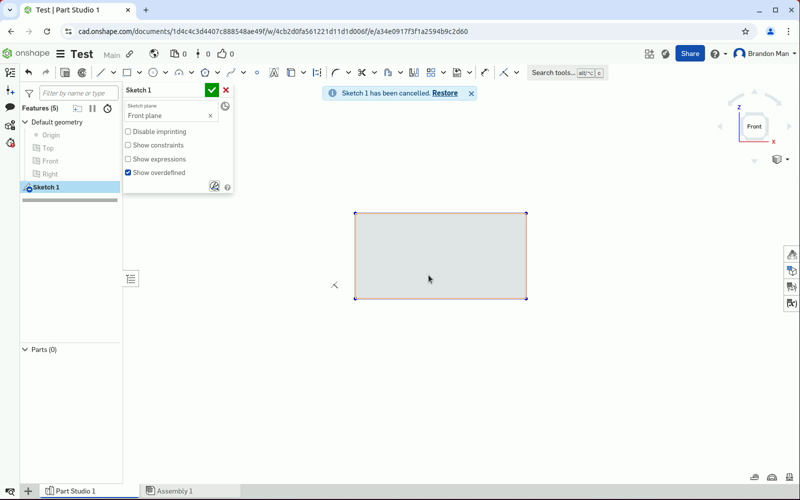
scroll(6)
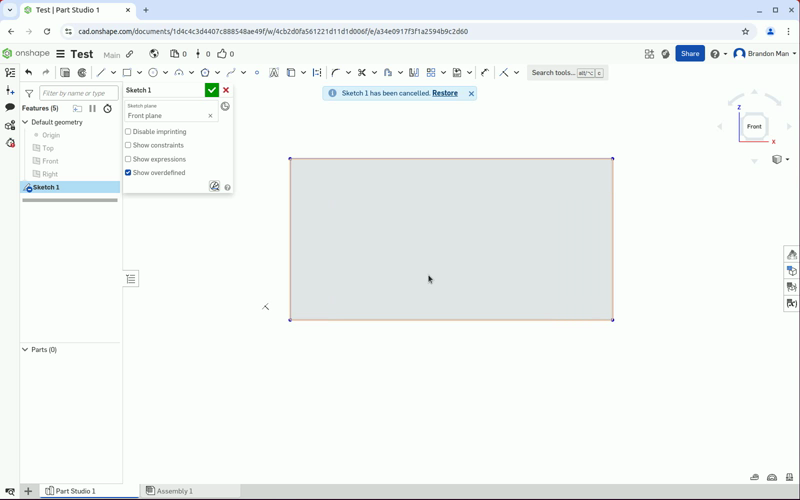
scroll(6)
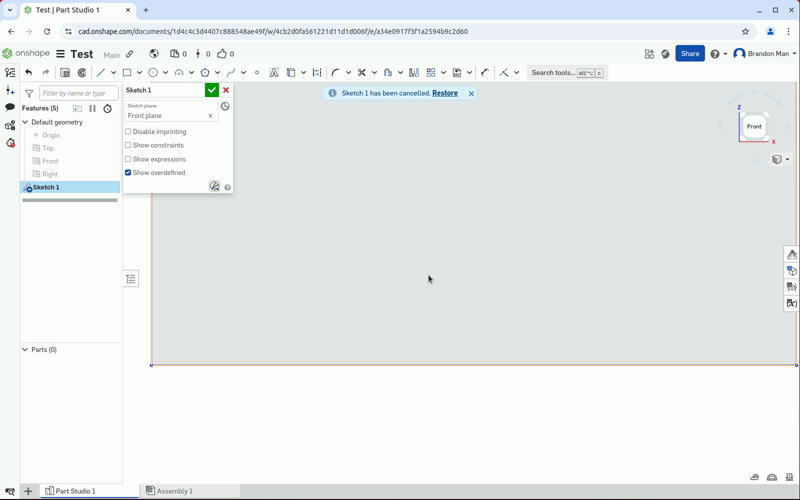
click(428, 274)
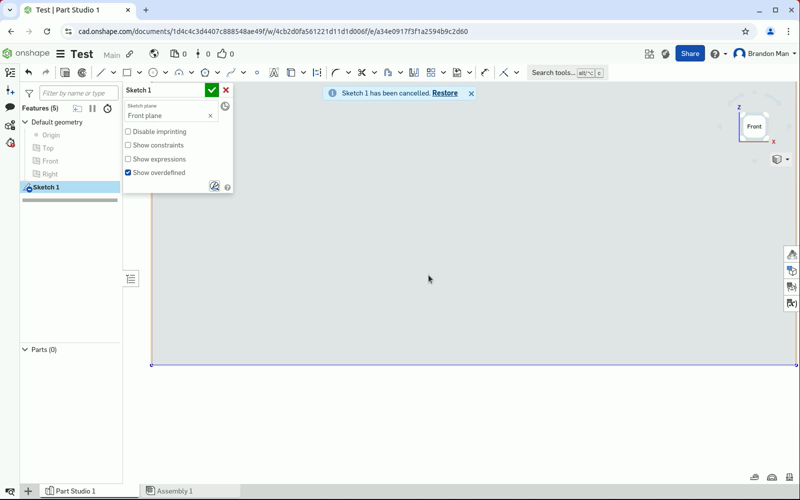
scroll(-6)
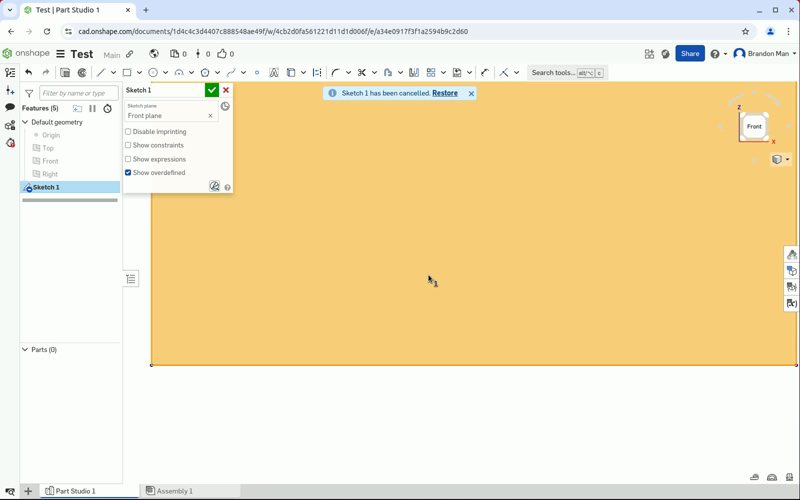
scroll(-6)
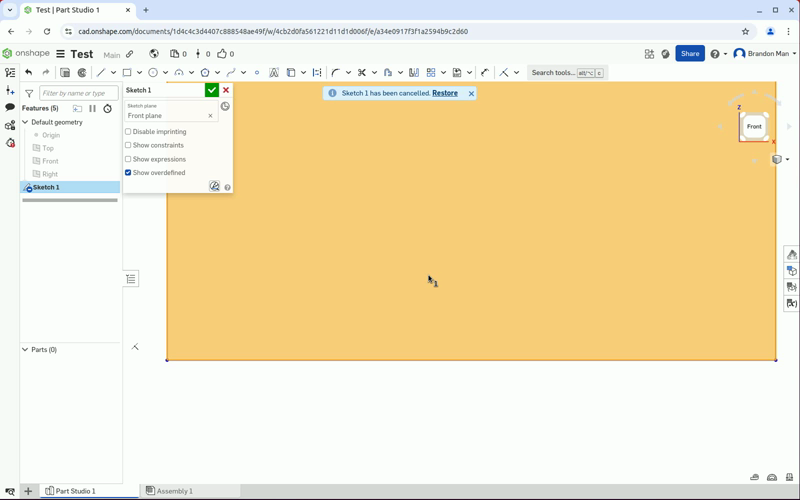
scroll(-6)
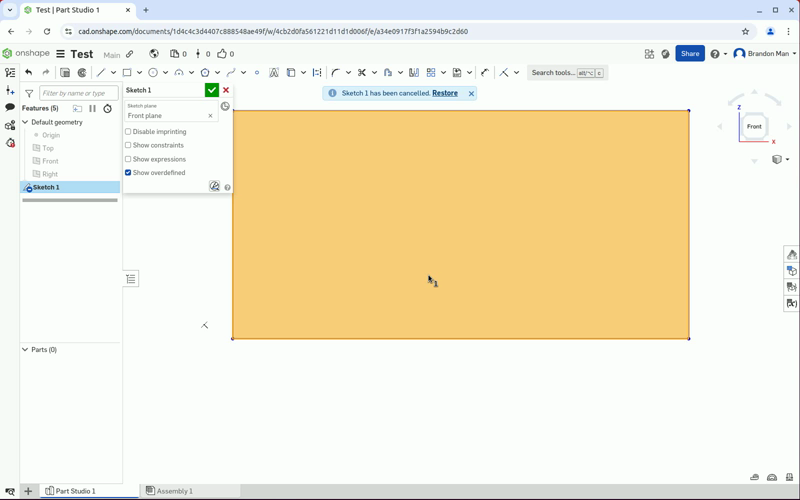
scroll(-6)
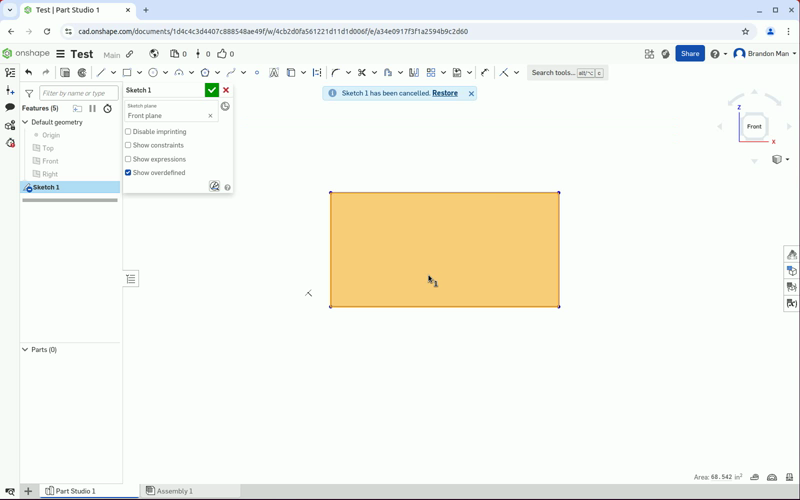
scroll(-6)
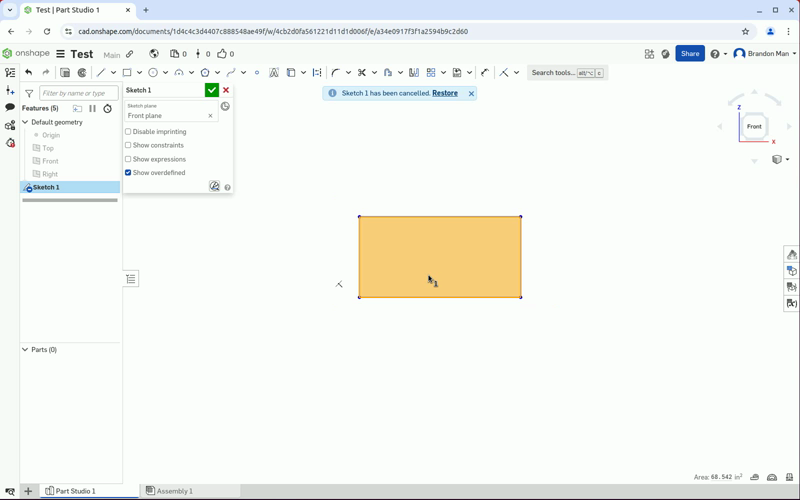
scroll(-6)
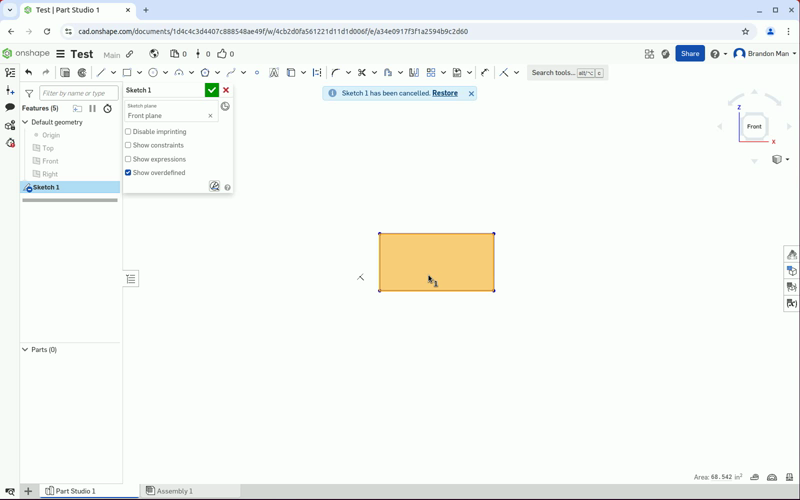
scroll(-6)
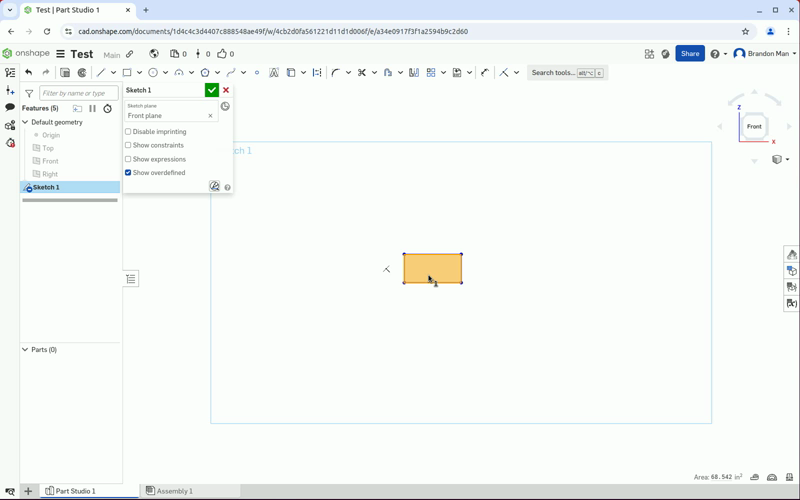
mouse_move(73, 352)
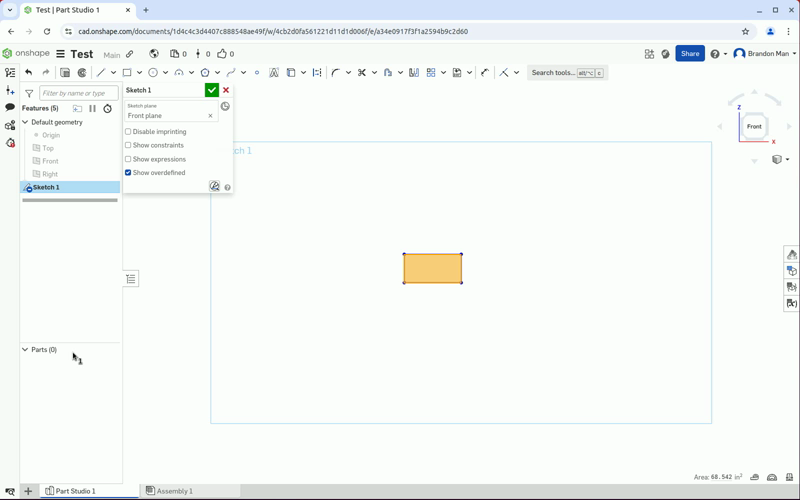
key(shift+y)
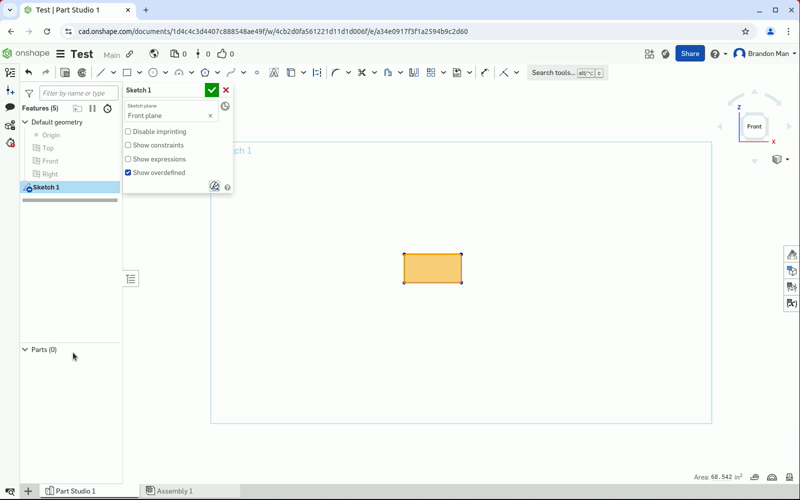
key(shift+e)
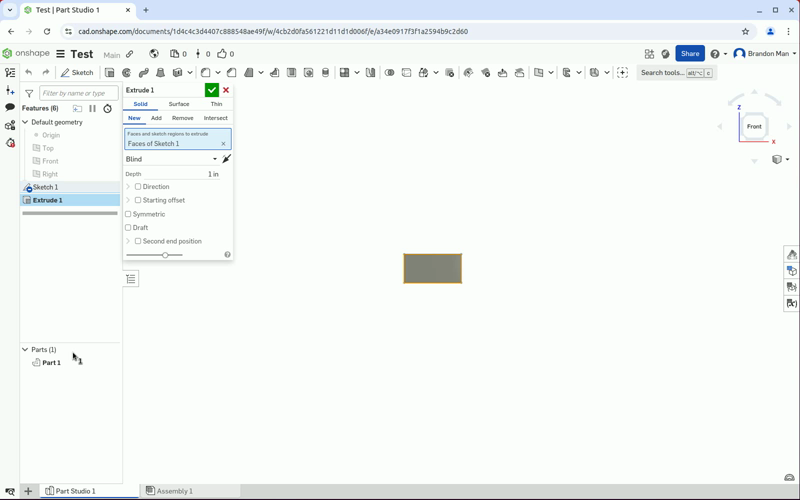
mouse_move(143, 106)
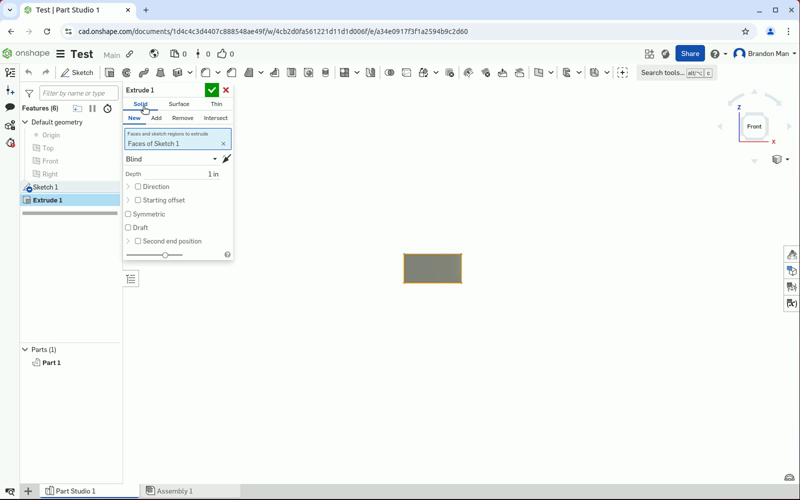
click(143, 106)
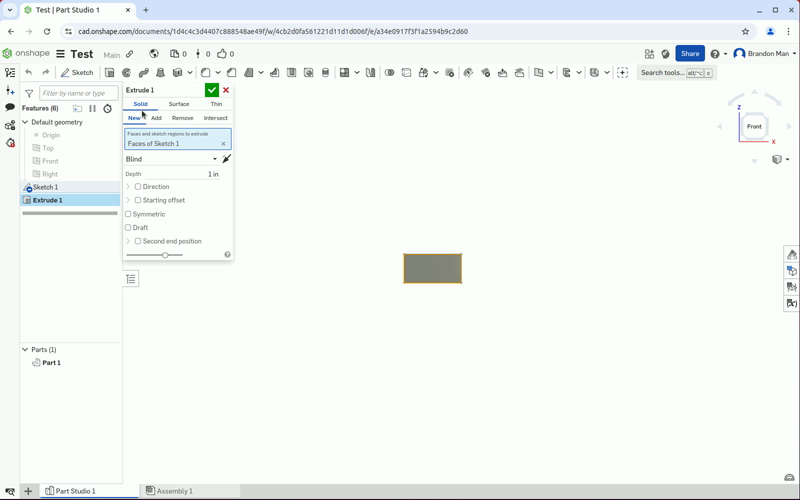
mouse_move(137, 120)
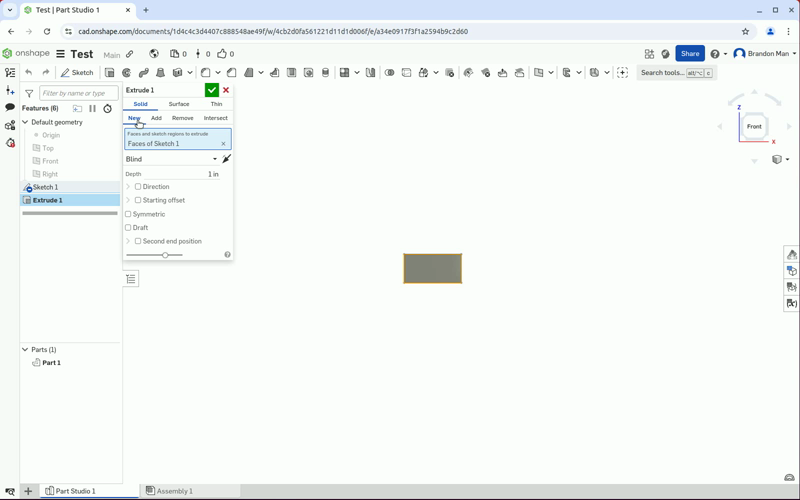
click(137, 120)
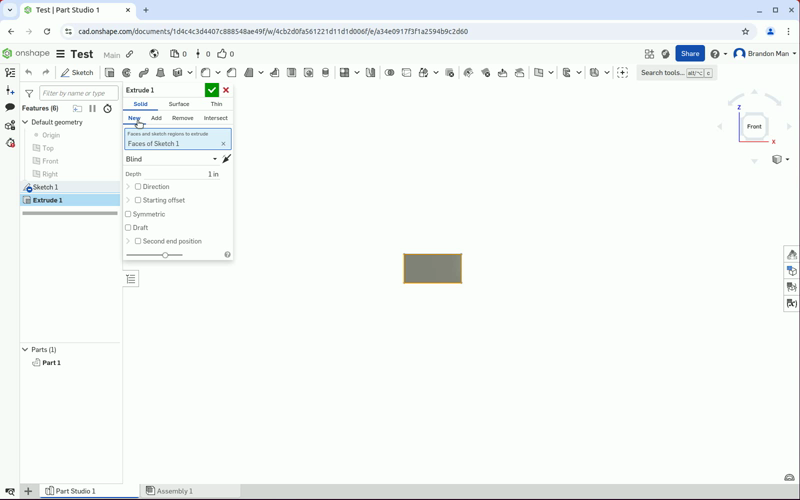
key(tab, 4)
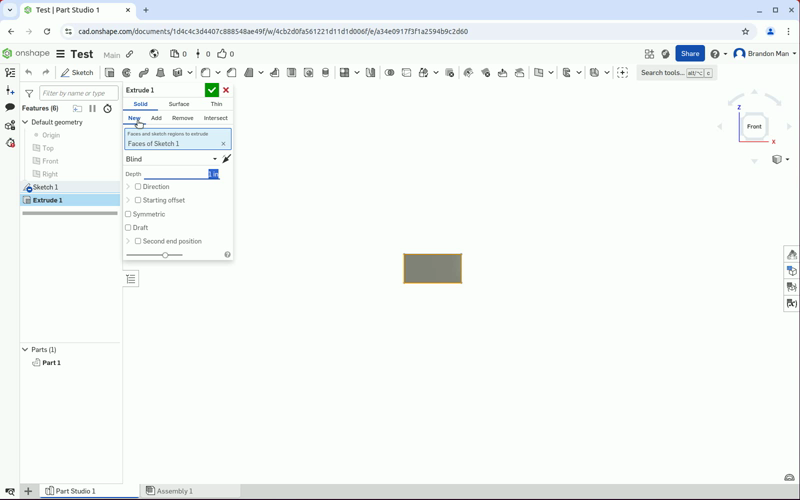
text(5.777)
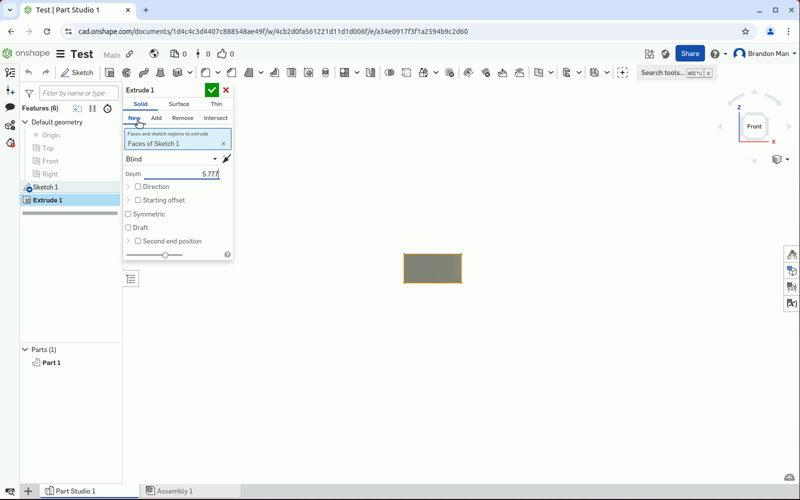
key(enter)
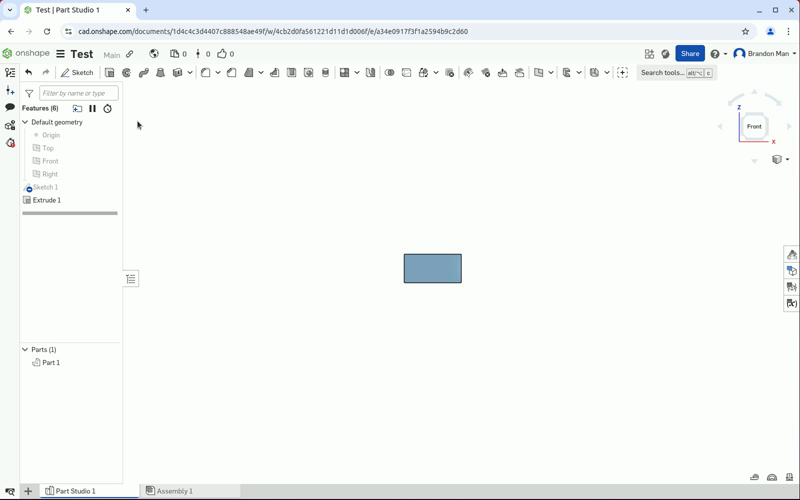
key(shift+h)
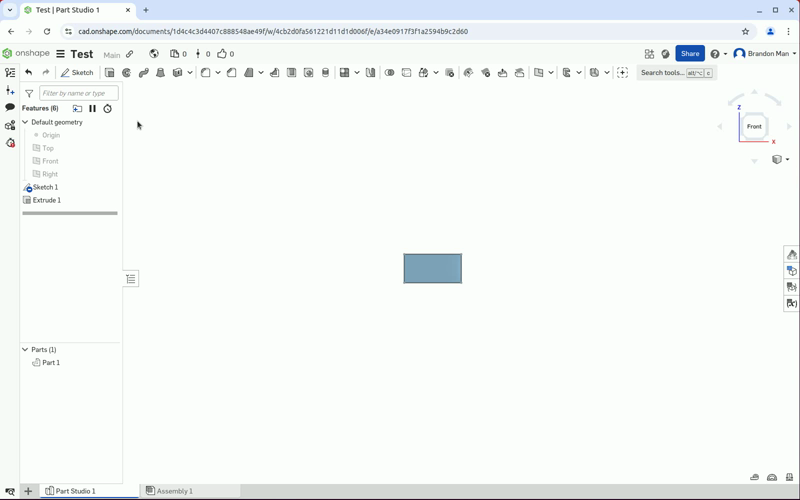
key(shift+h)
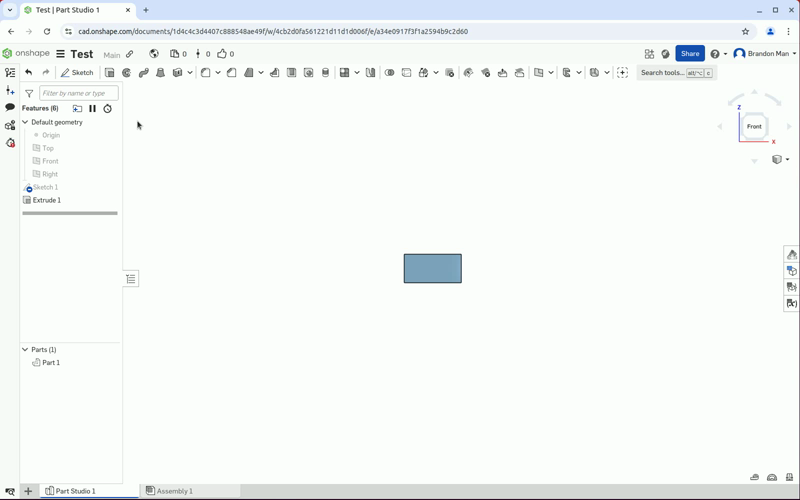
mouse_move(73, 189)
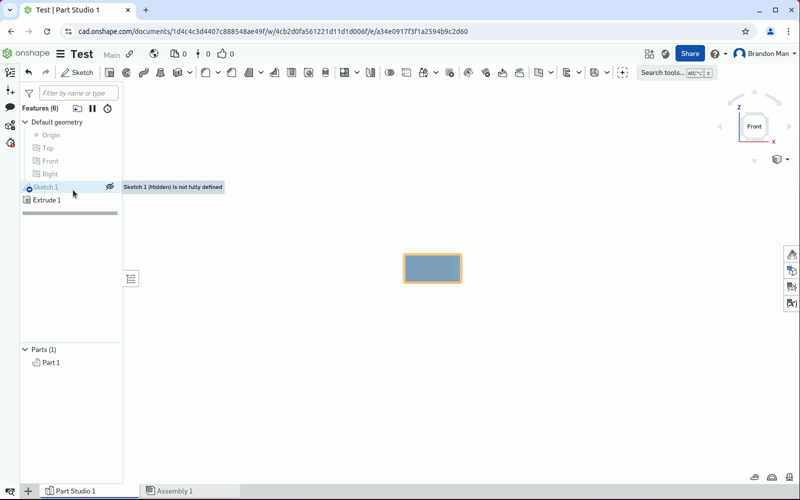
click(73, 189)
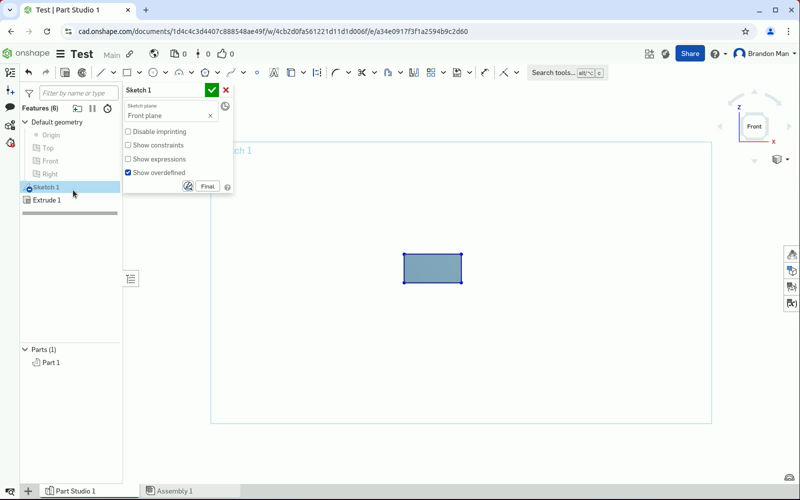
mouse_move(229, 92)
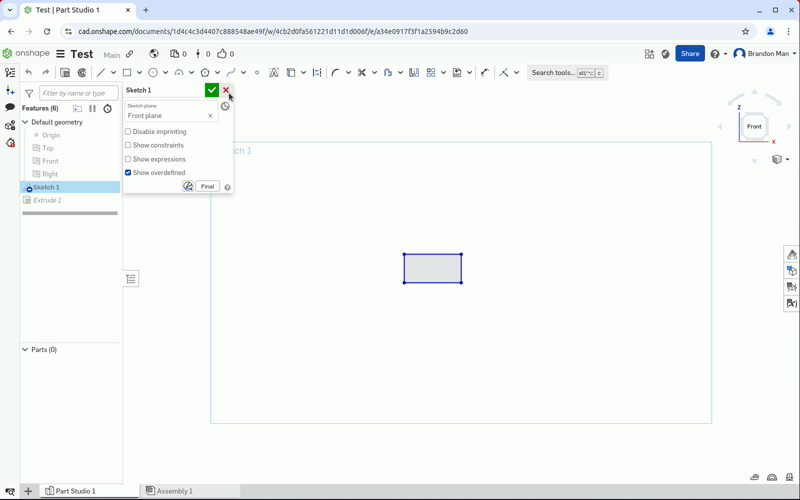
click(229, 92)
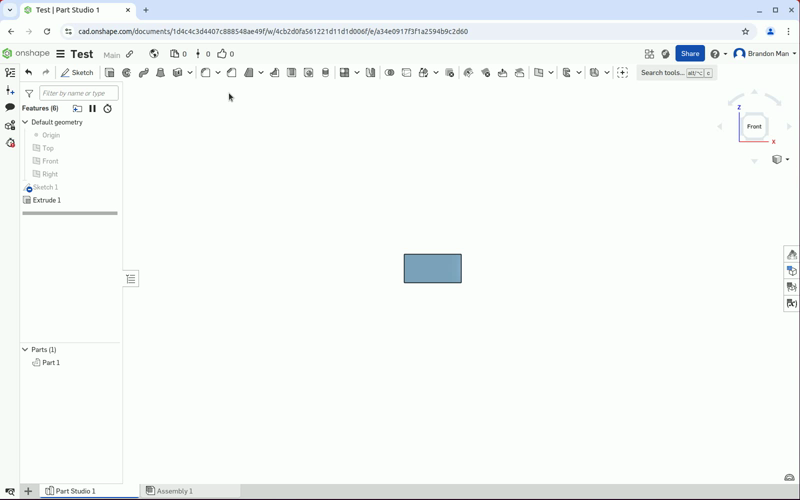
mouse_move(73, 352)
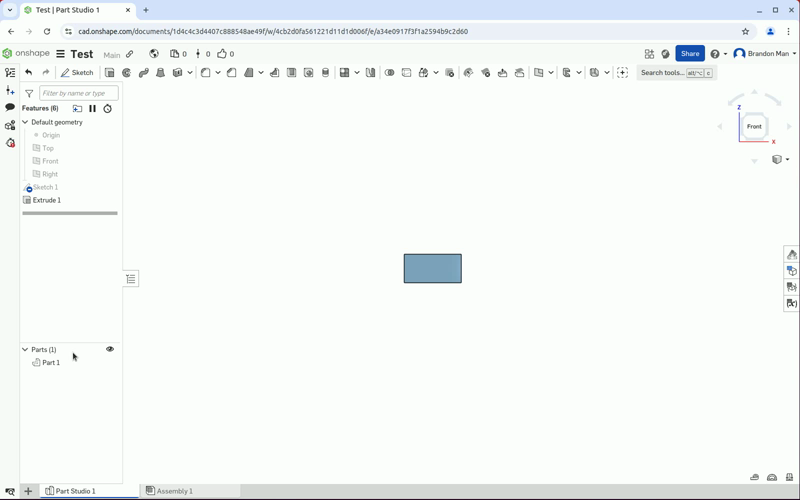
key(y)
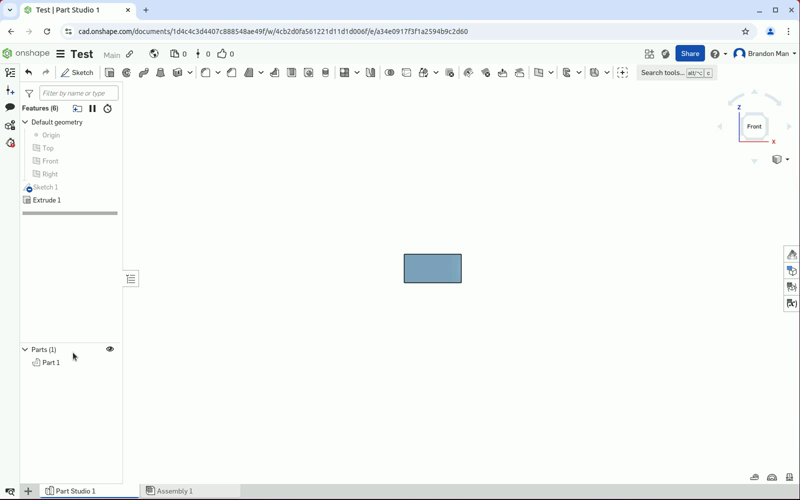
key(shift+p)
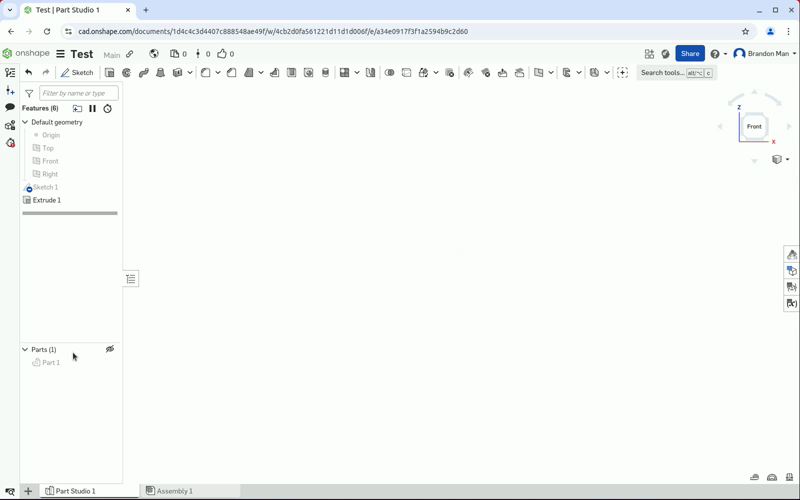
key(space)
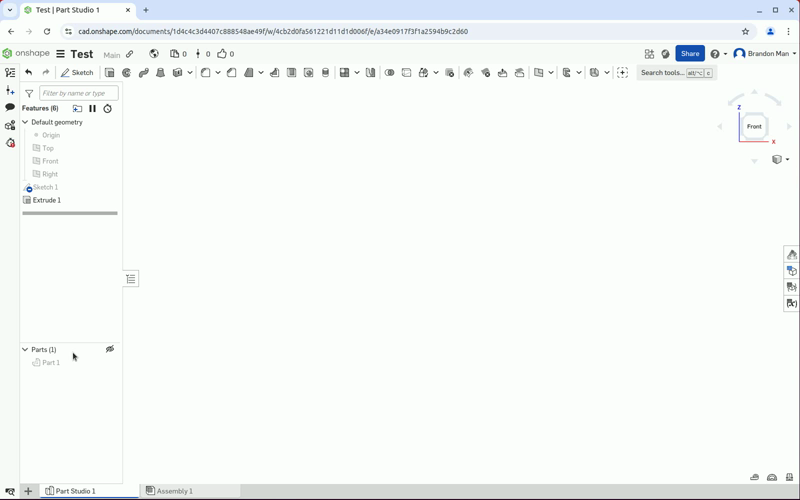
key_down(shift)
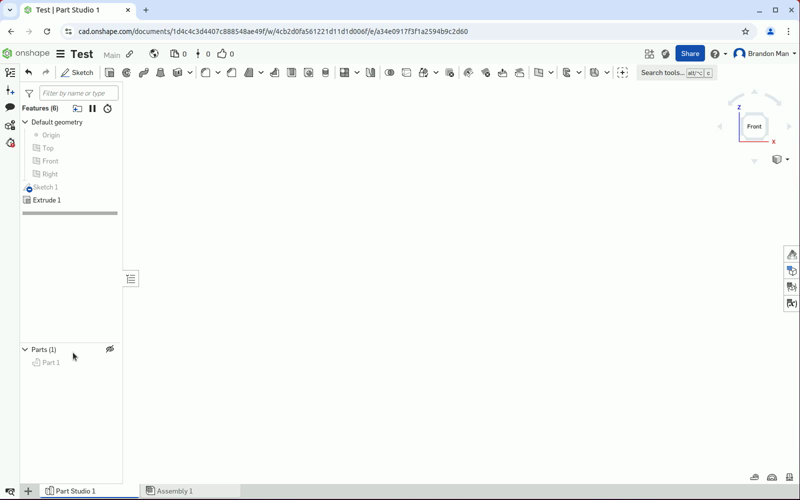
key(down)
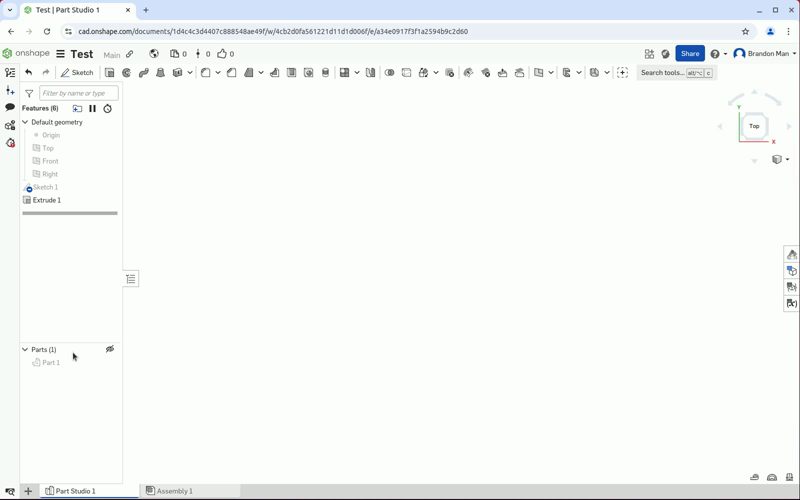
key_up(shift)
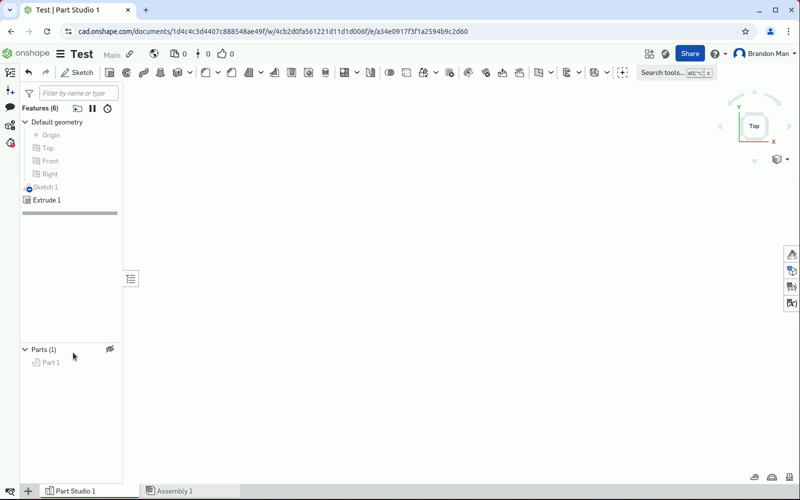
mouse_move(73, 352)
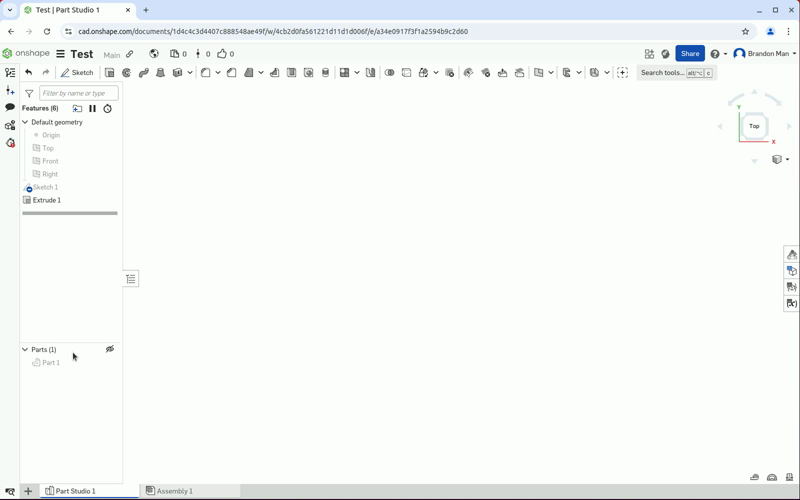
key(shift+y)
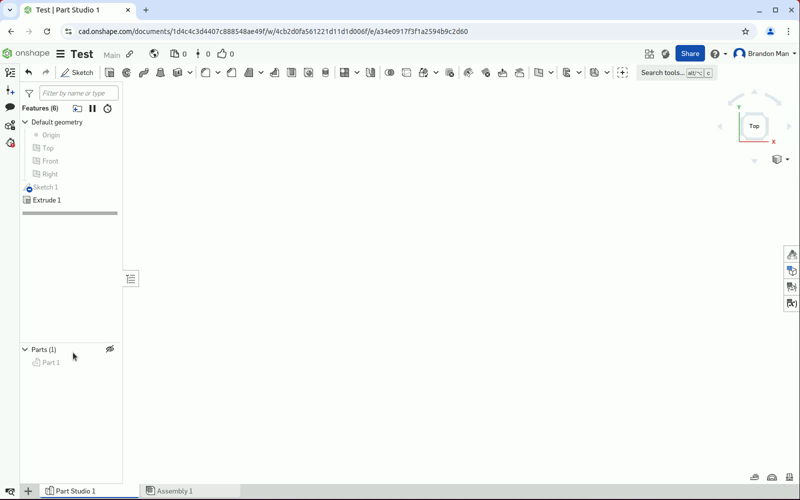
key(shift+s)
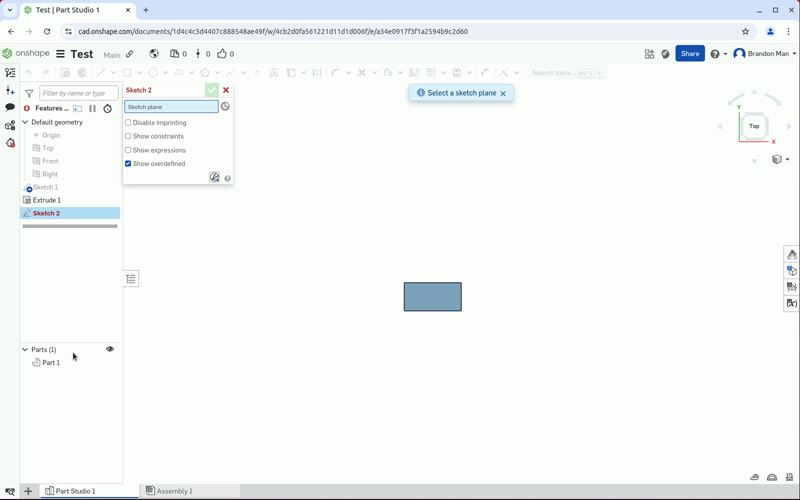
mouse_move(73, 150)
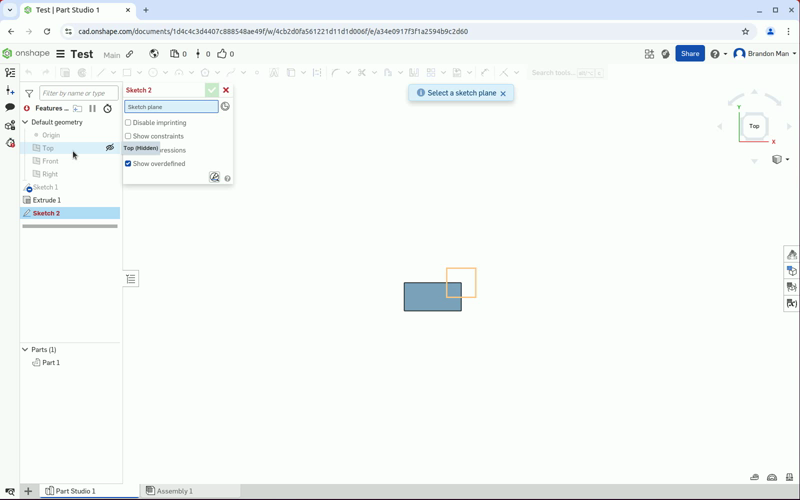
click(73, 150)
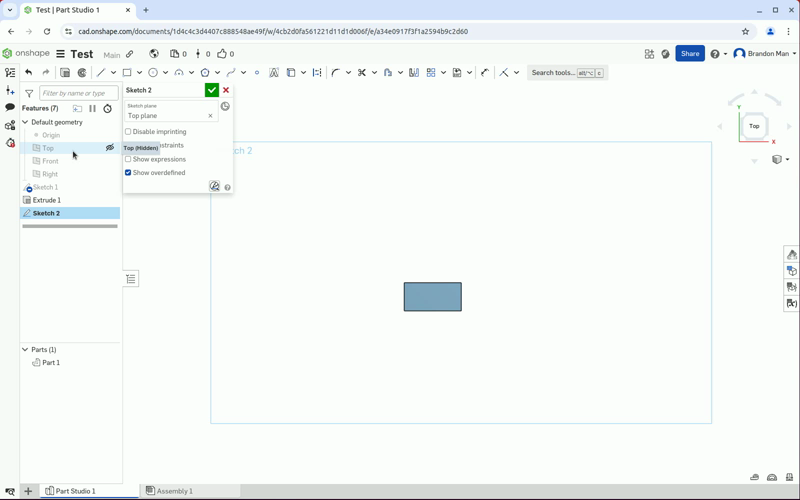
mouse_move(73, 352)
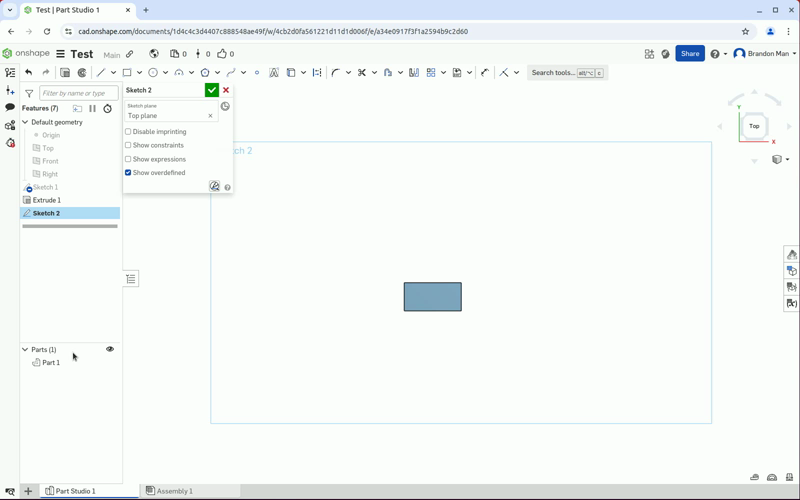
key(y)
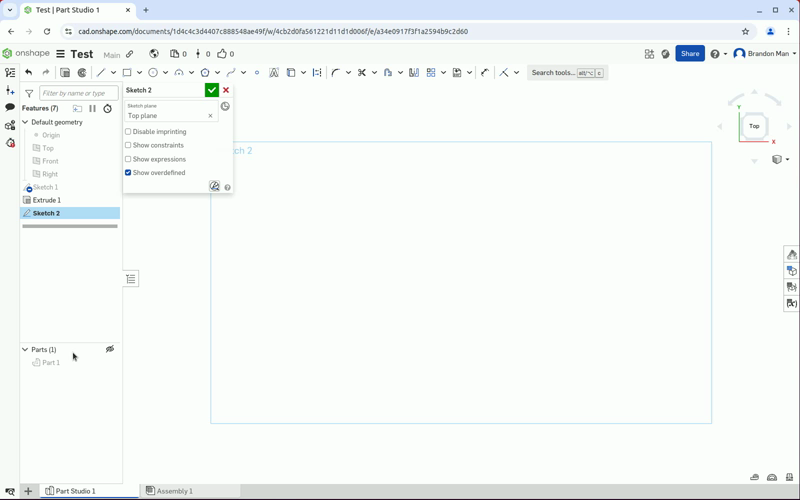
key(l)
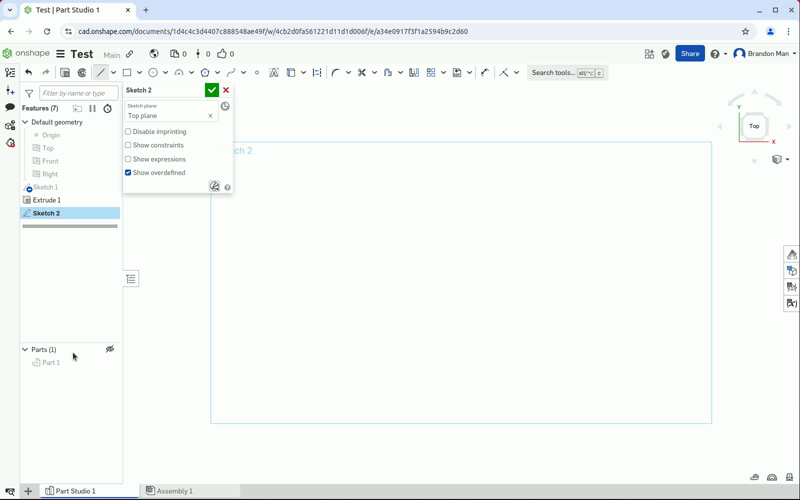
key_down(shift)
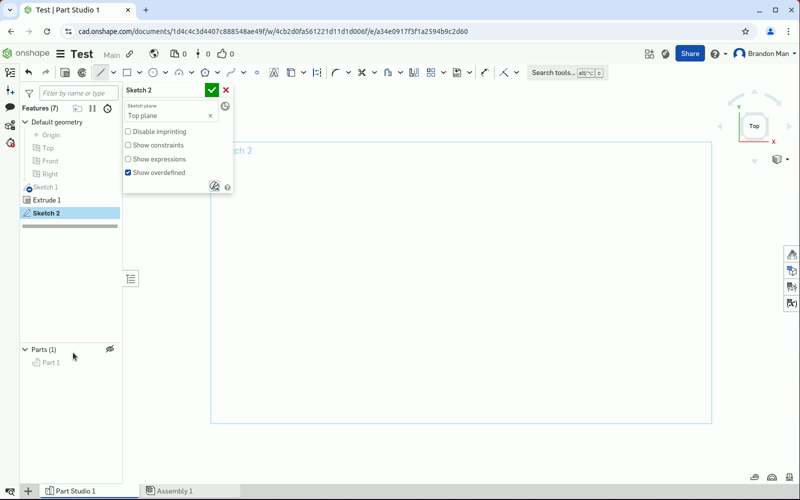
mouse_move(460, 282)
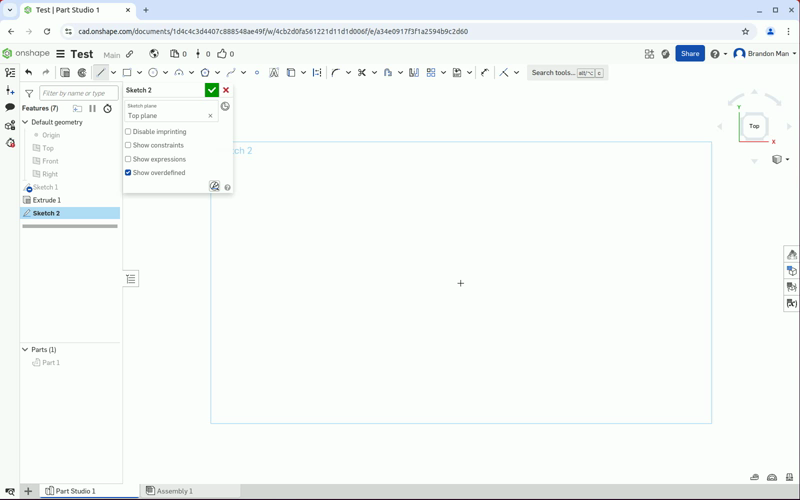
click(460, 282)
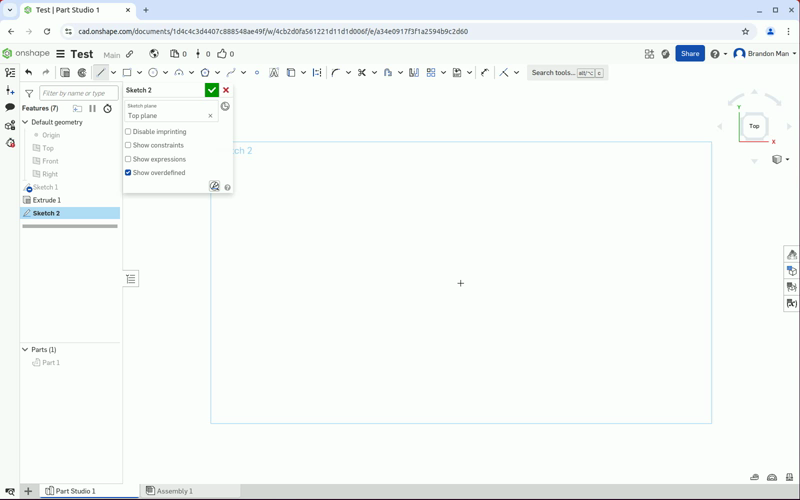
key_up(shift)
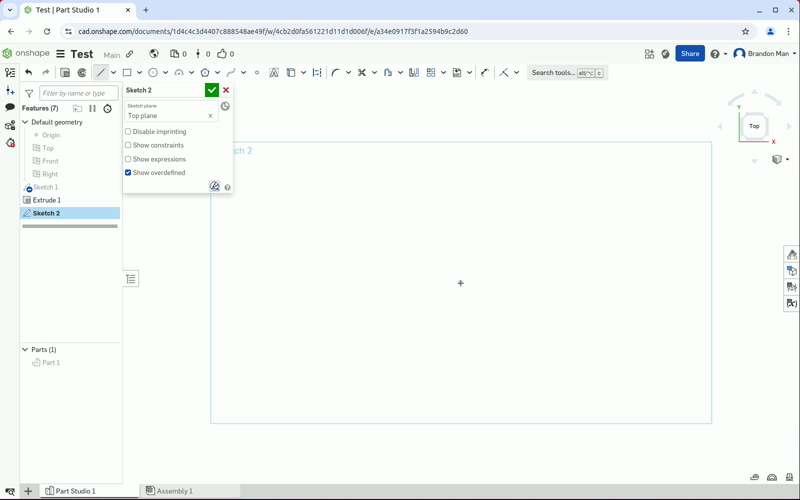
key_down(shift)
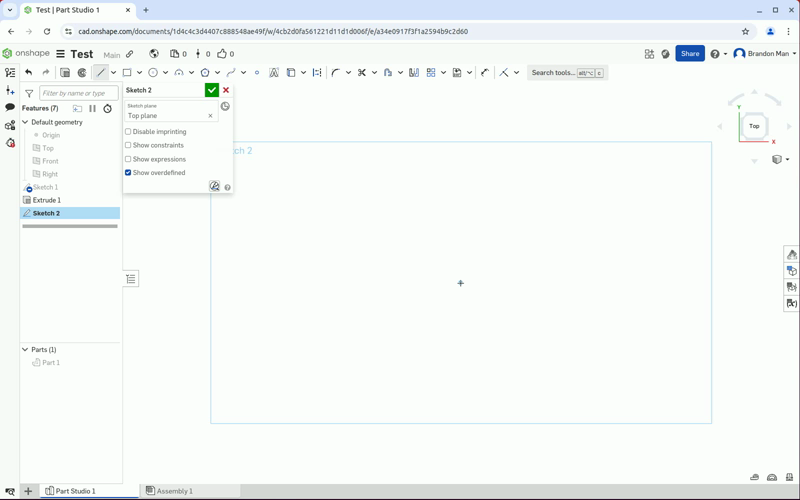
mouse_move(490, 282)
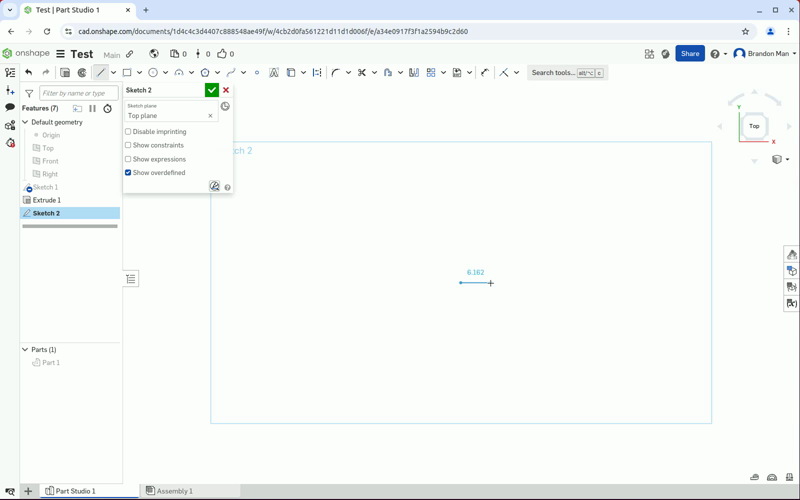
mouse_move(489, 282)
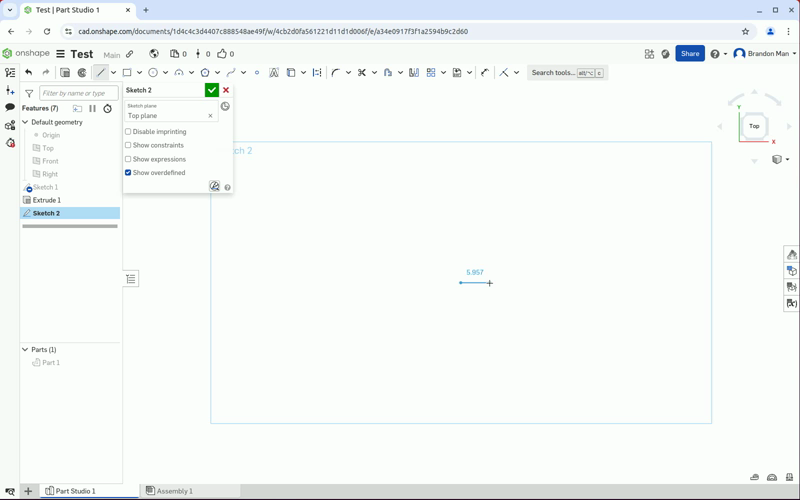
click(489, 282)
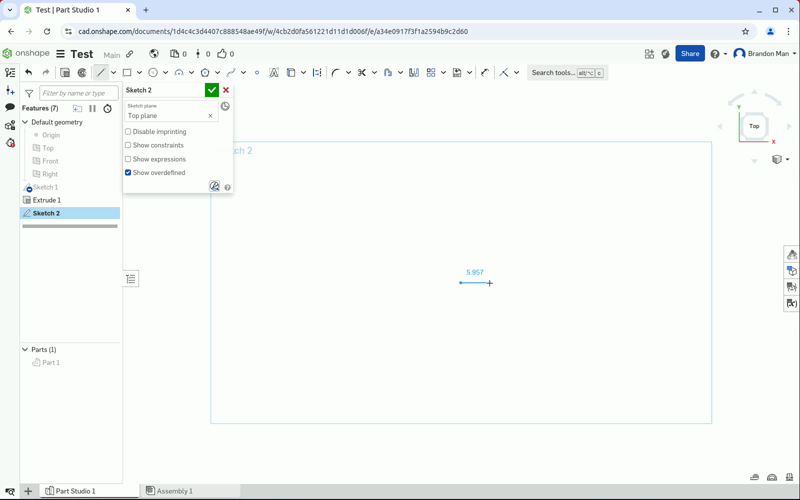
key_up(shift)
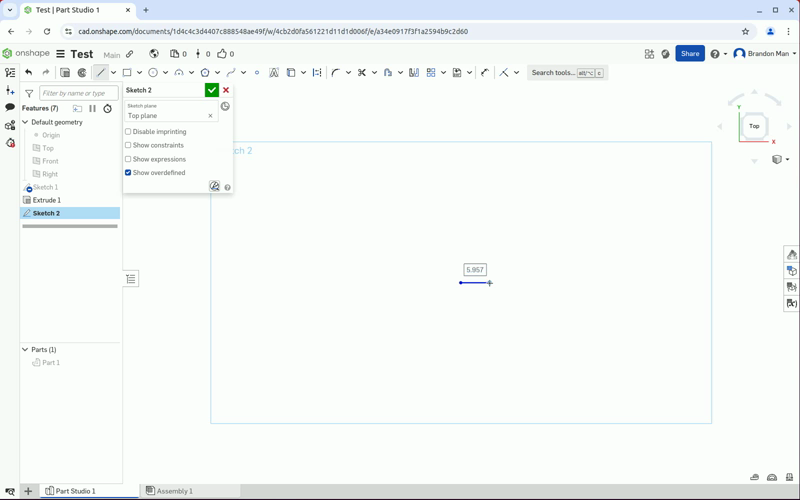
key_down(shift)
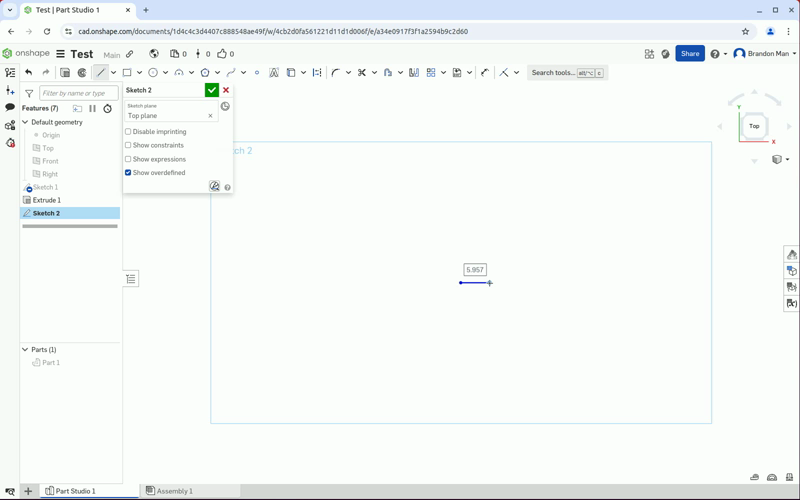
mouse_move(519, 282)
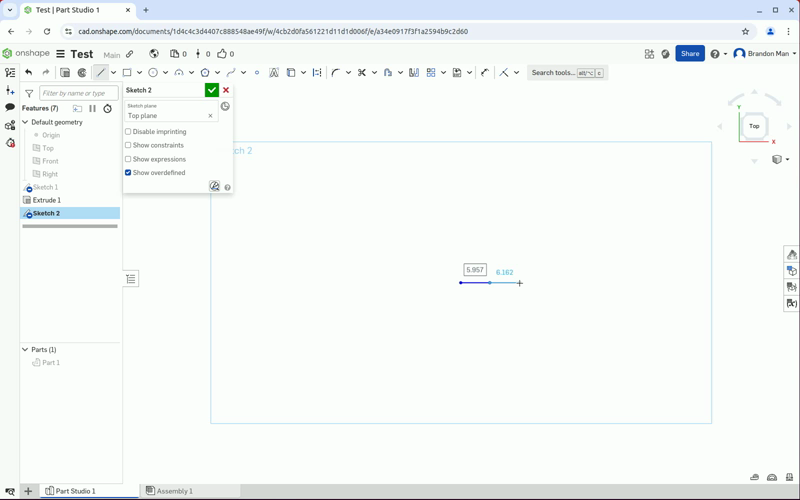
mouse_move(489, 253)
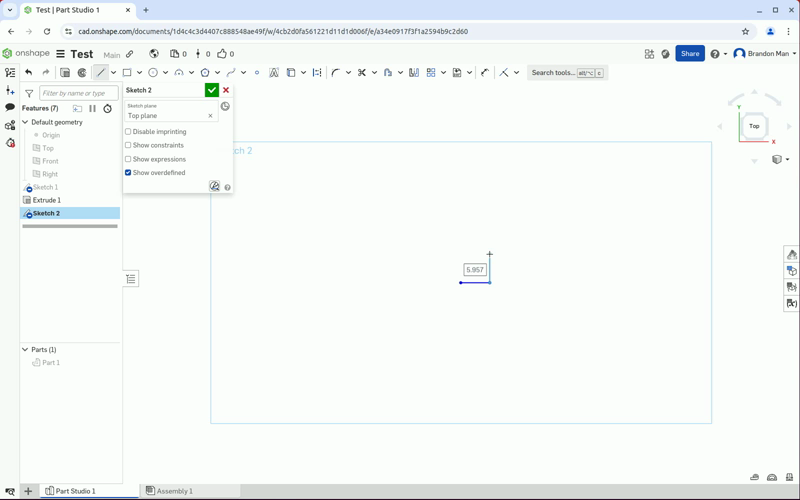
click(489, 253)
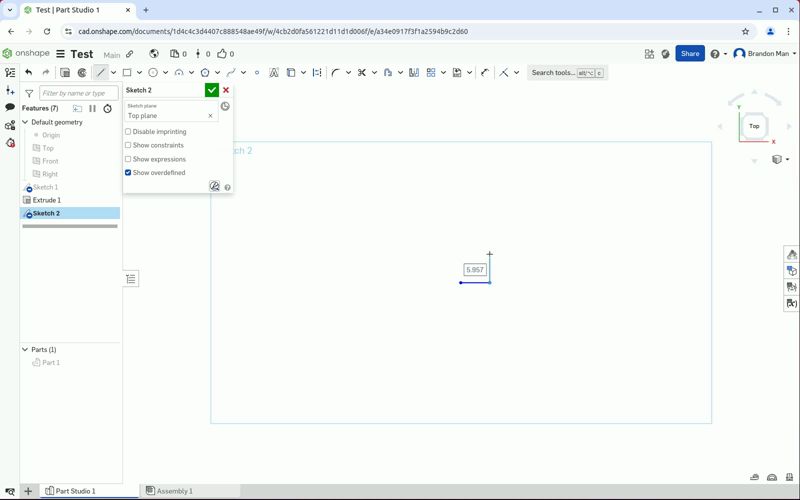
key_up(shift)
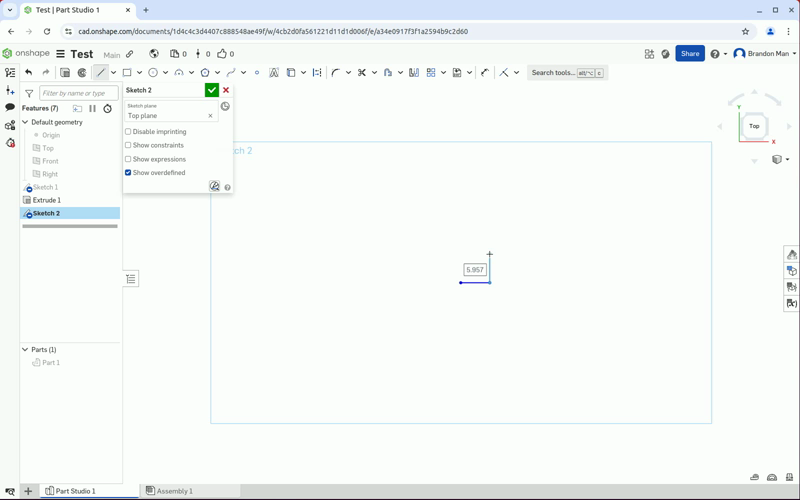
key_down(shift)
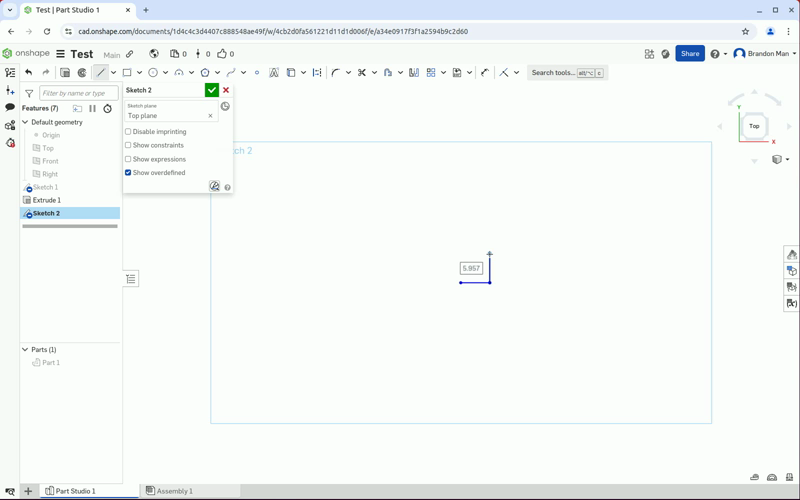
mouse_move(519, 253)
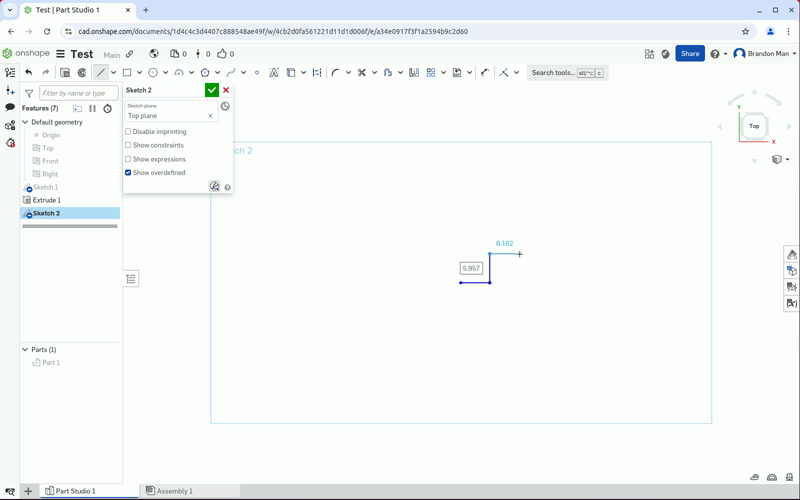
mouse_move(460, 253)
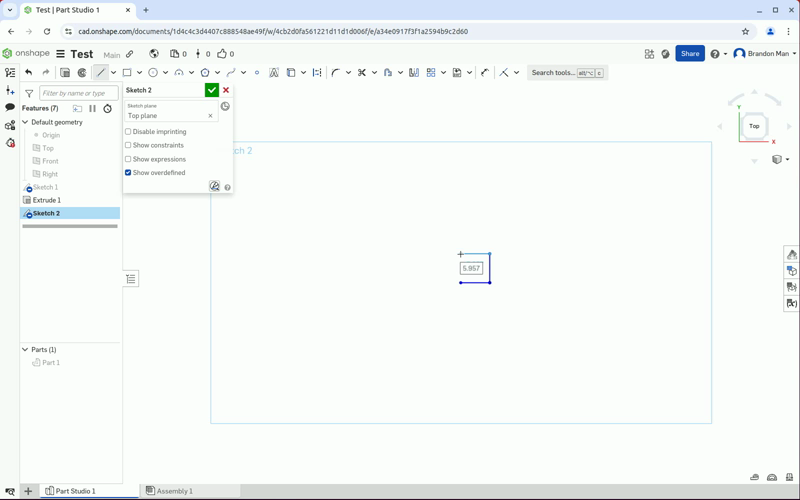
click(460, 253)
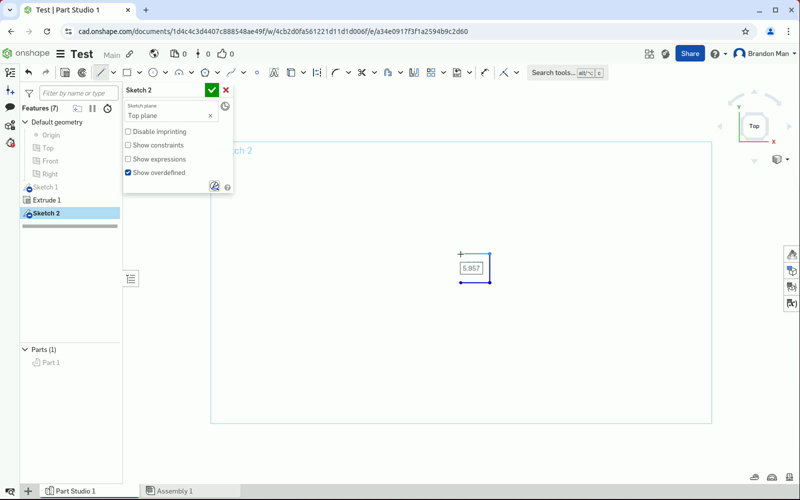
key_up(shift)
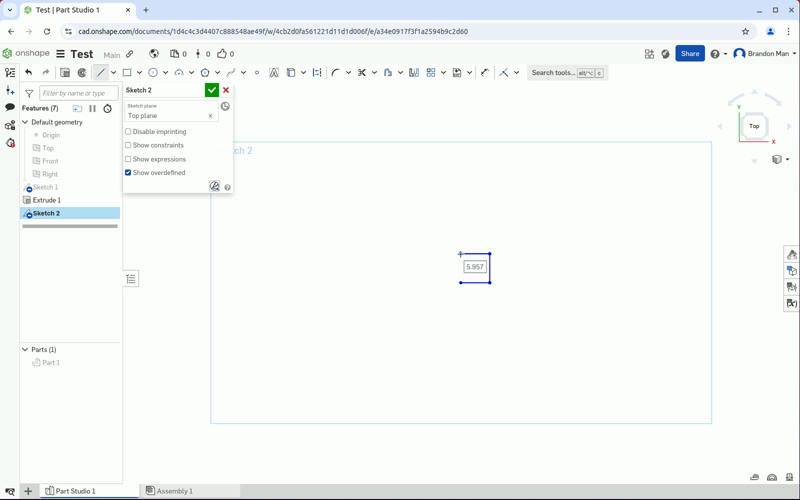
mouse_move(490, 253)
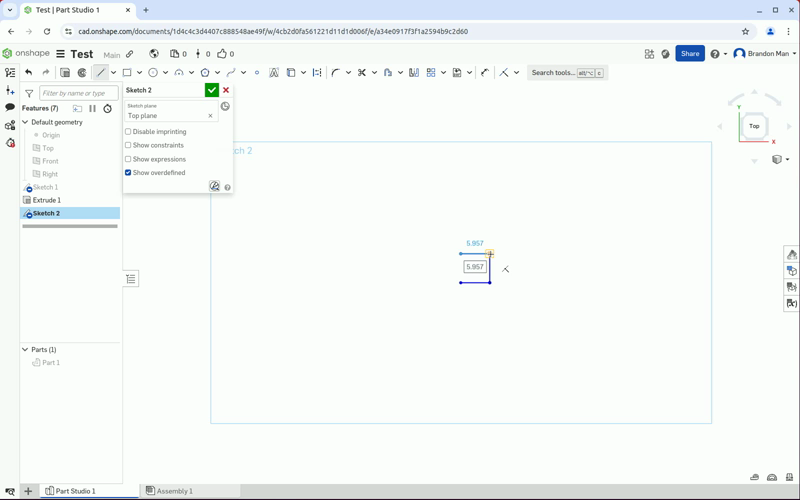
key_down(shift)
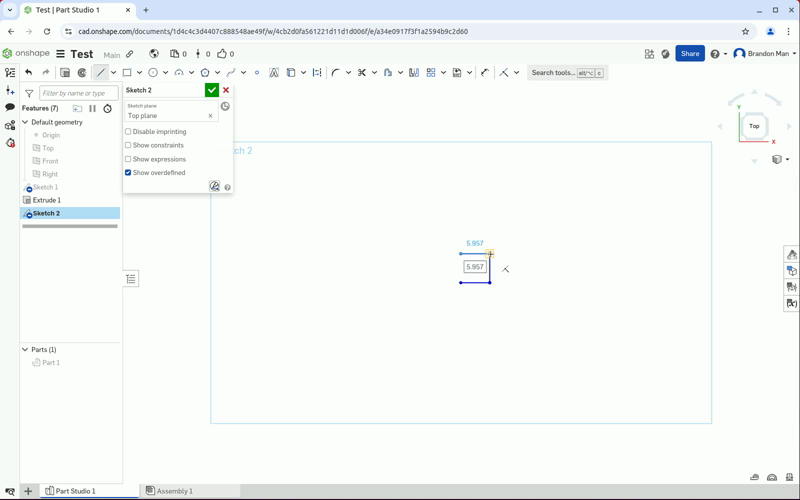
mouse_move(460, 282)
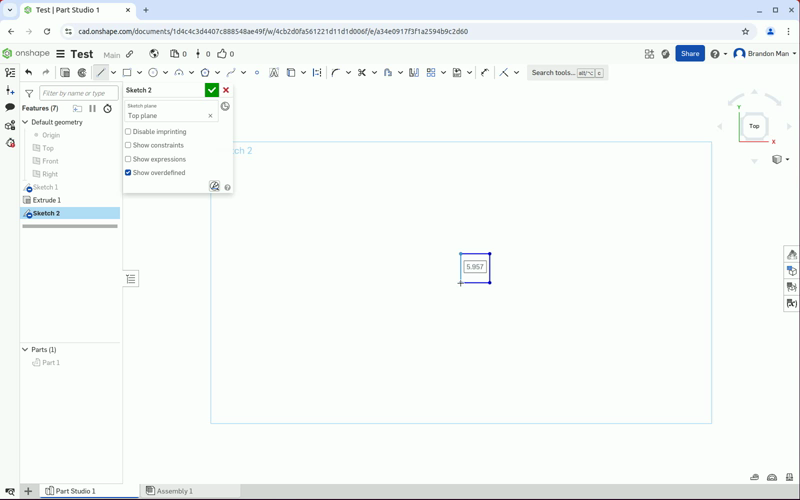
key_up(shift)
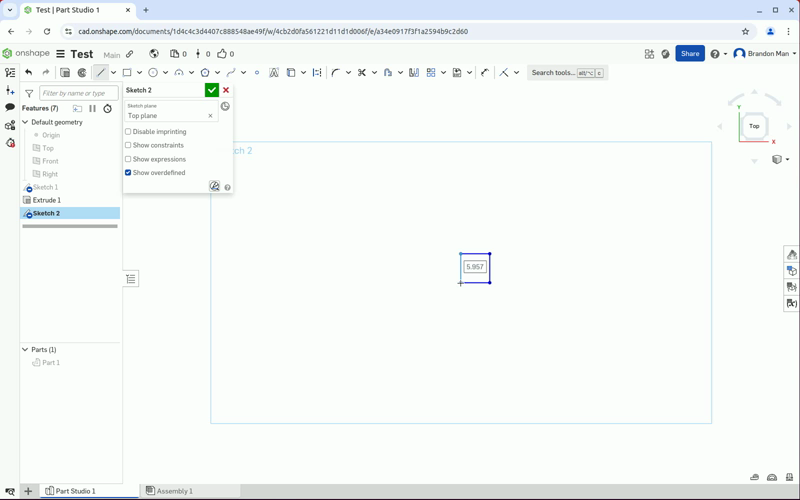
click(460, 282)
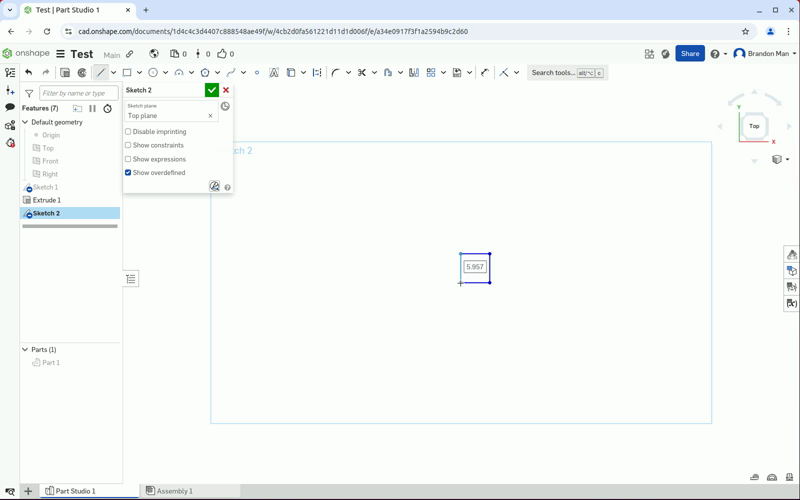
key(esc)
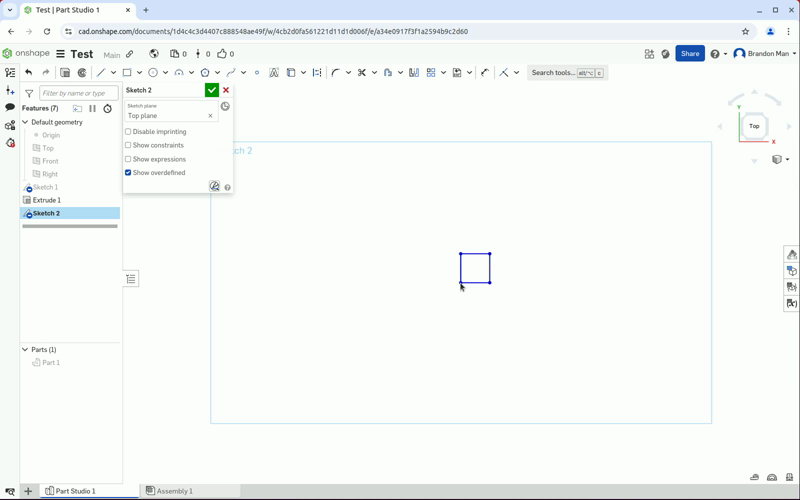
mouse_move(477, 254)
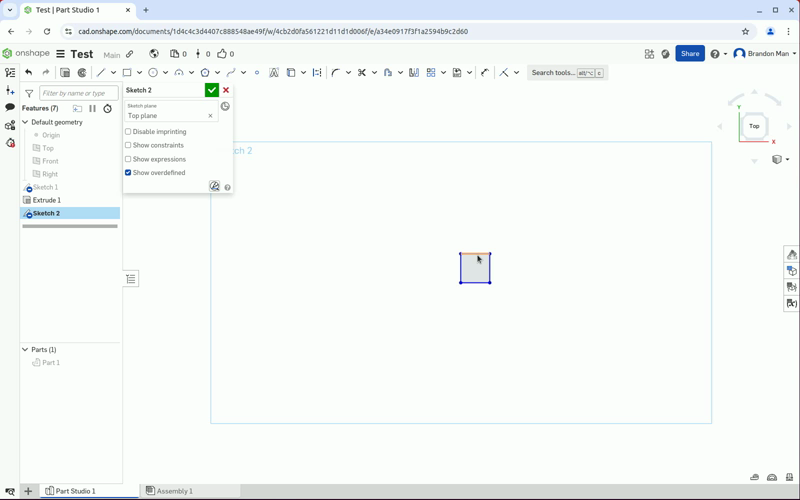
scroll(6)
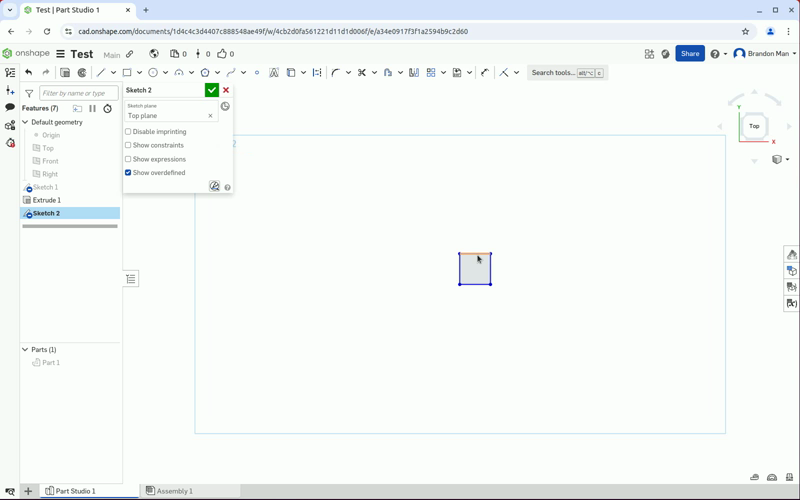
scroll(6)
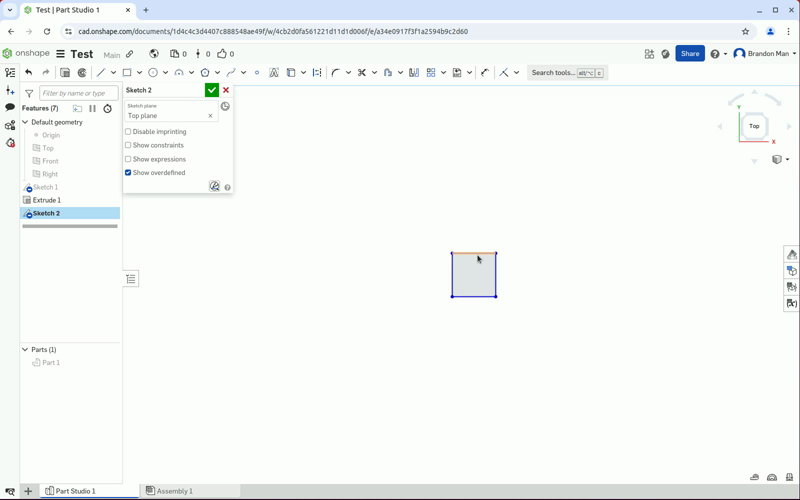
scroll(6)
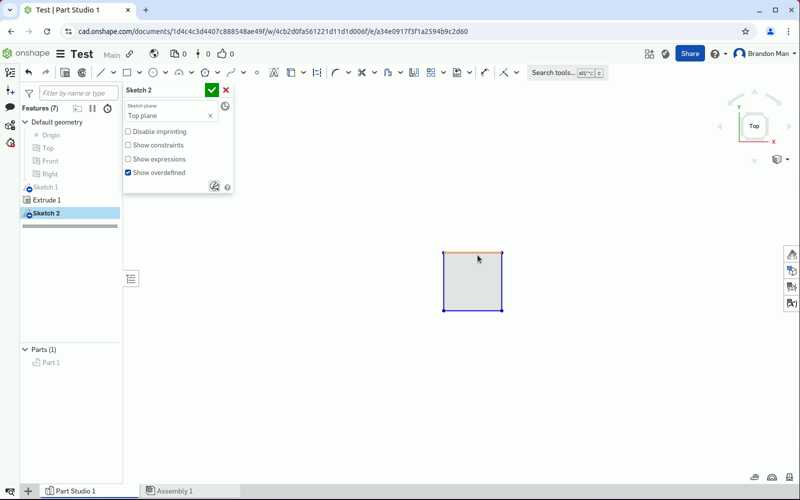
scroll(6)
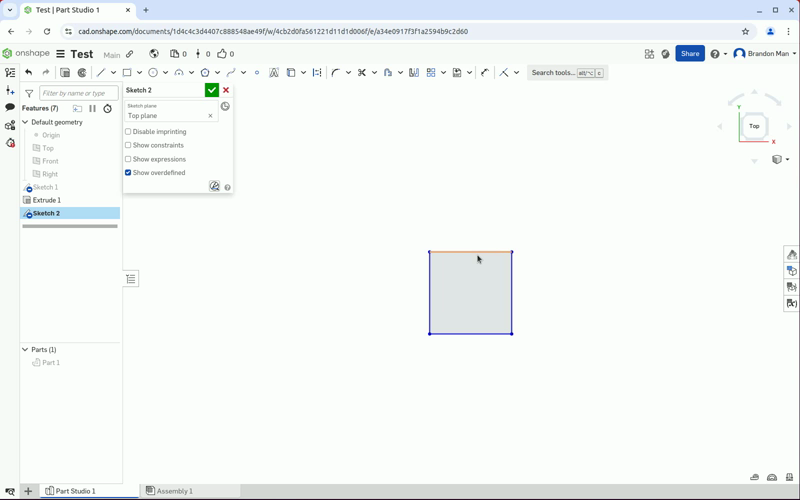
scroll(6)
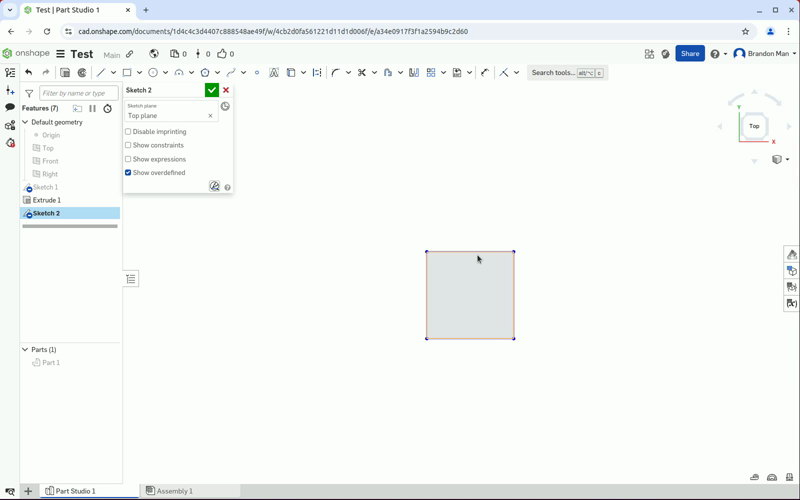
scroll(6)
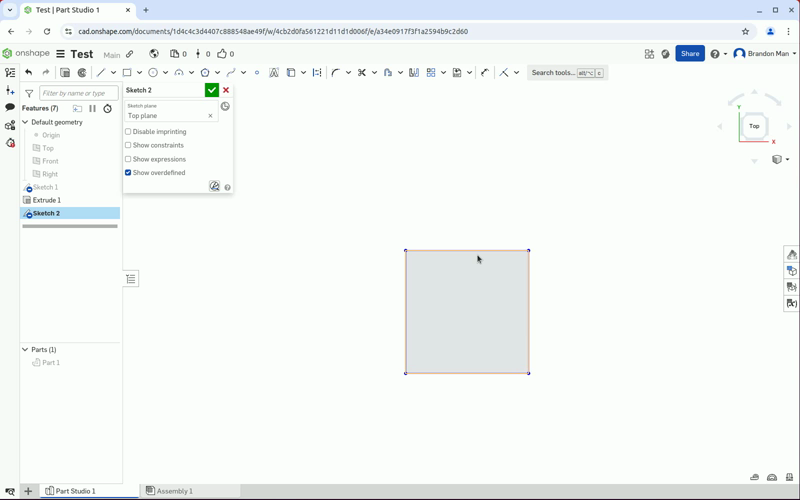
scroll(6)
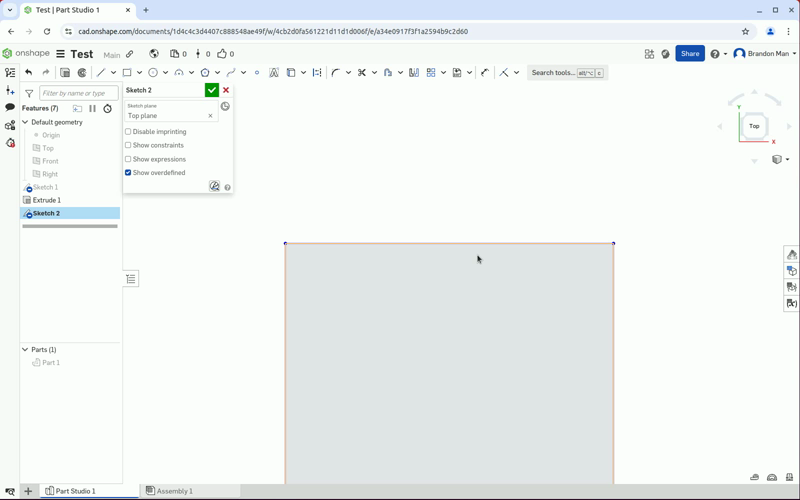
click(477, 254)
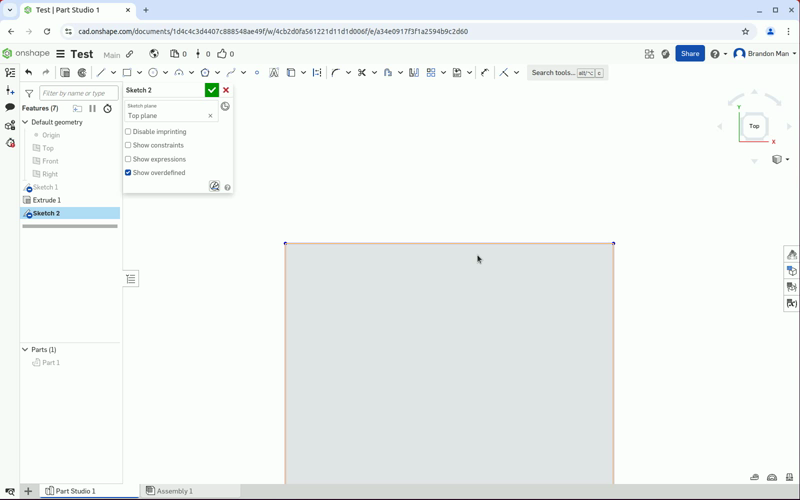
scroll(-6)
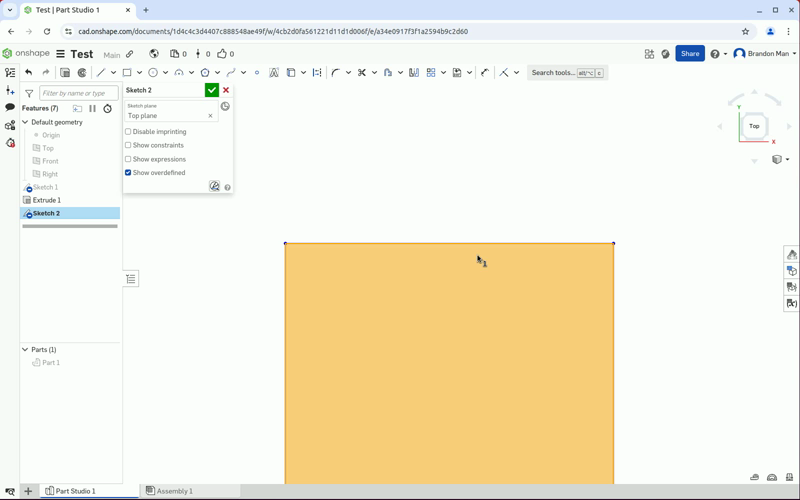
scroll(-6)
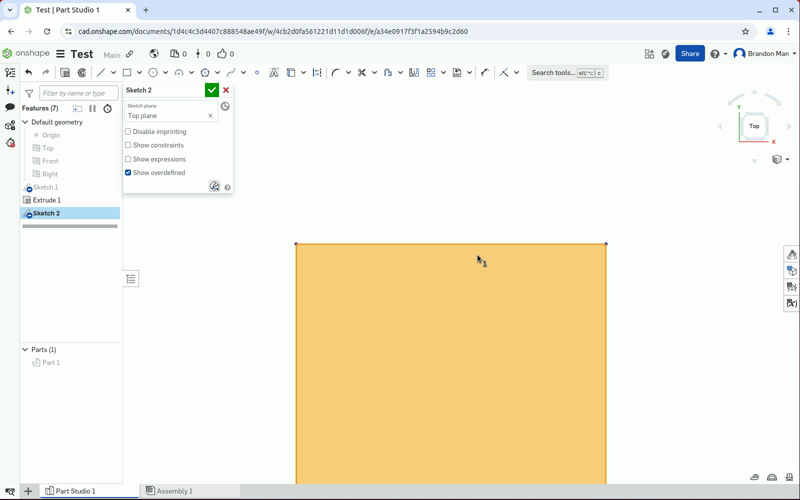
scroll(-6)
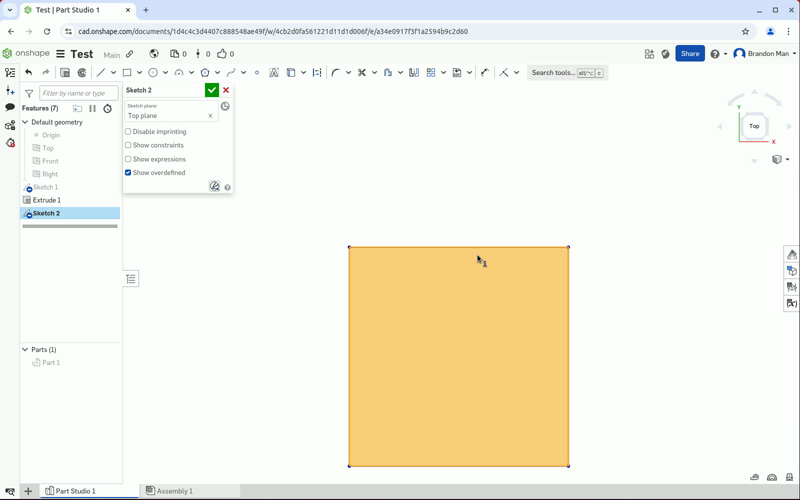
scroll(-6)
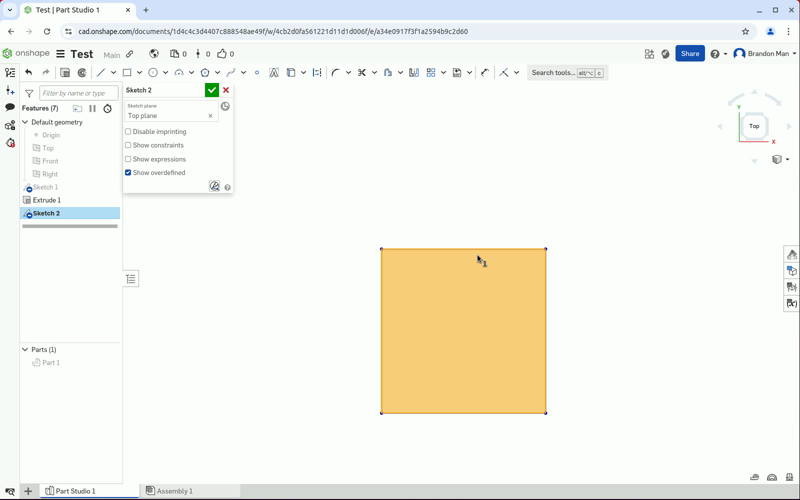
scroll(-6)
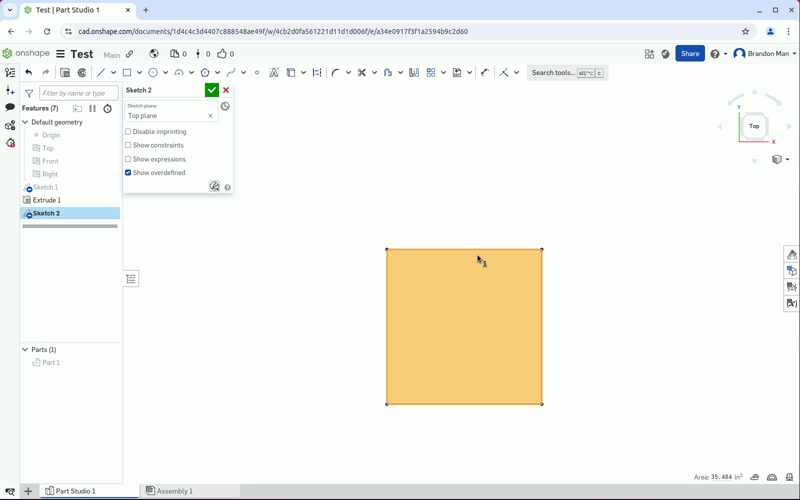
scroll(-6)
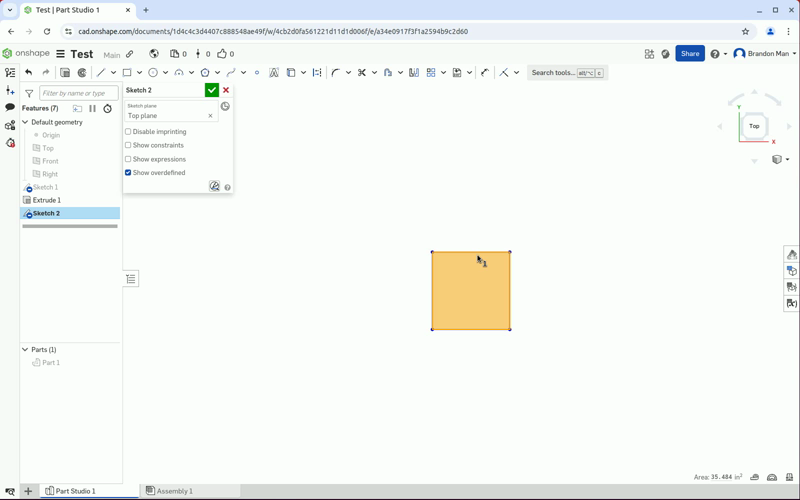
scroll(-6)
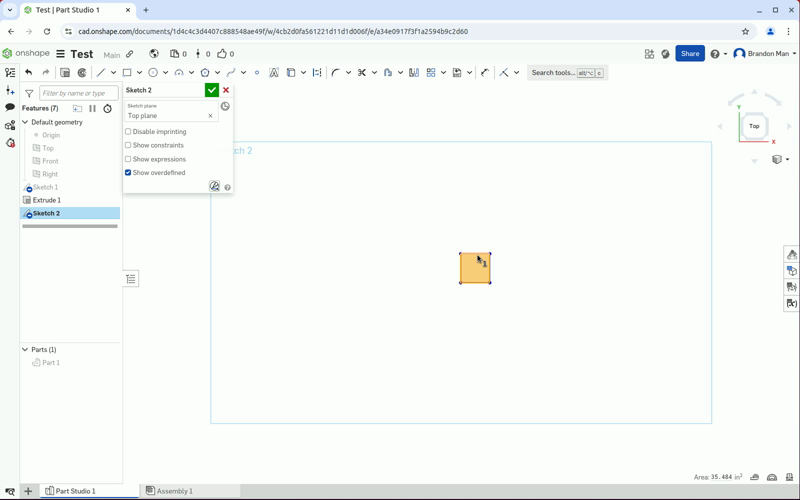
mouse_move(73, 352)
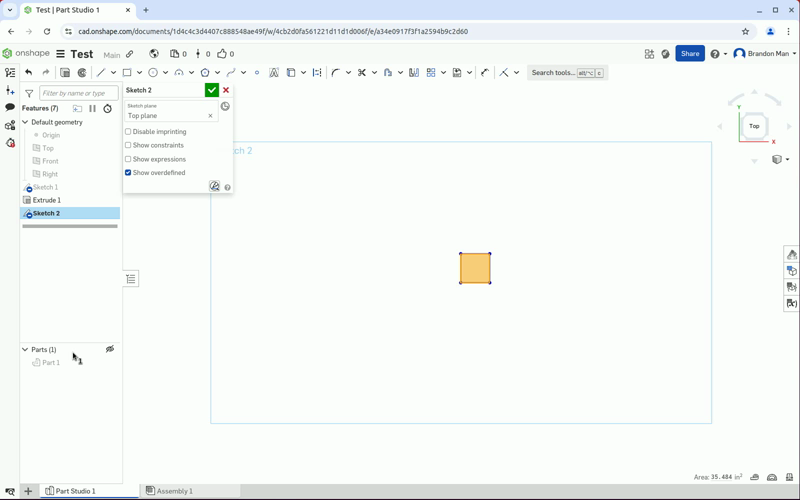
key(shift+y)
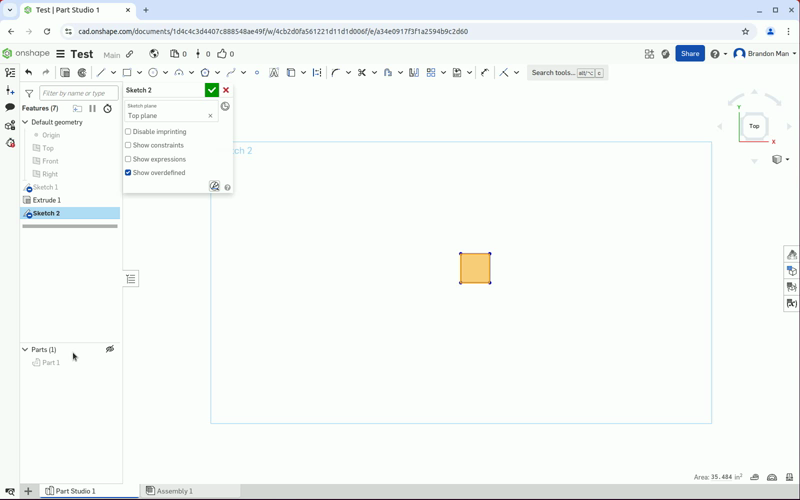
key(shift+e)
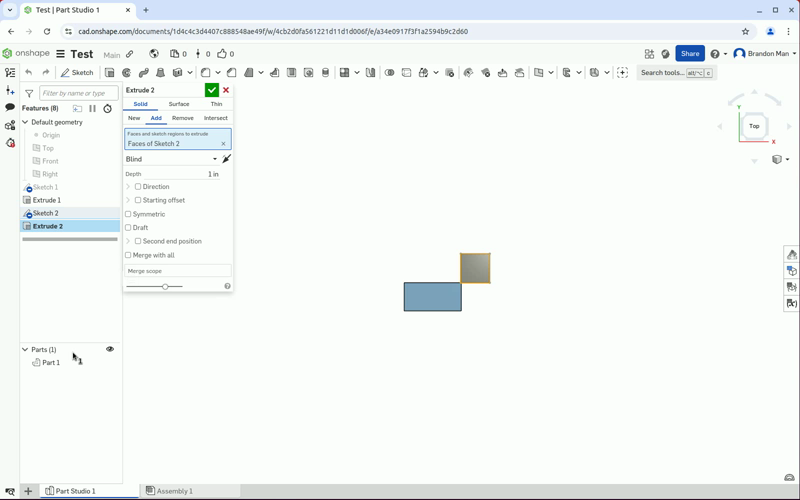
mouse_move(143, 106)
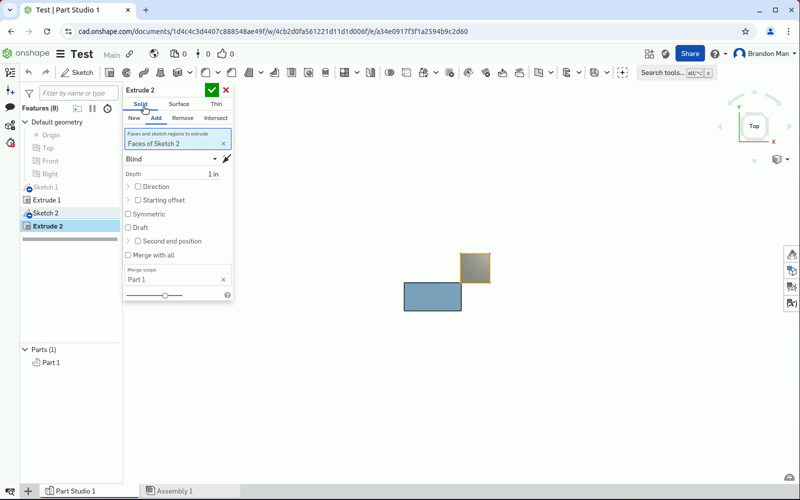
click(143, 106)
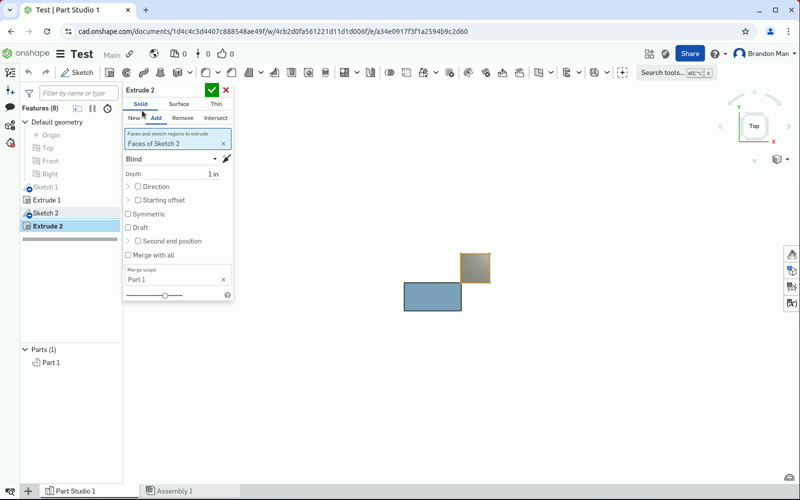
mouse_move(137, 120)
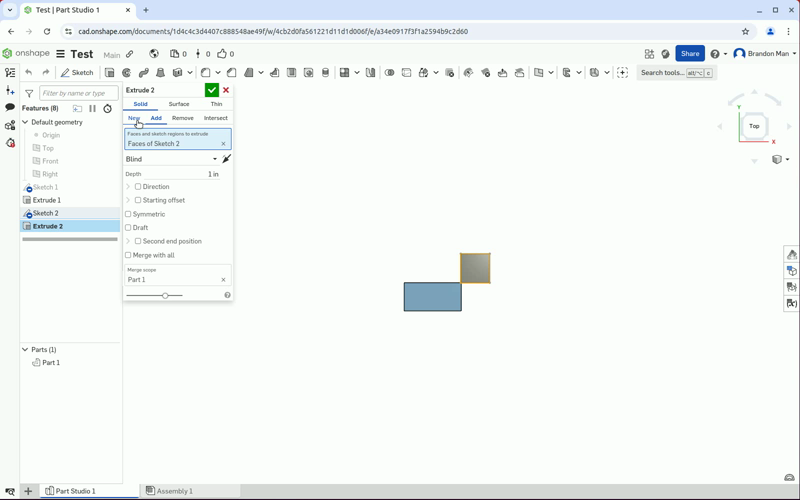
click(137, 120)
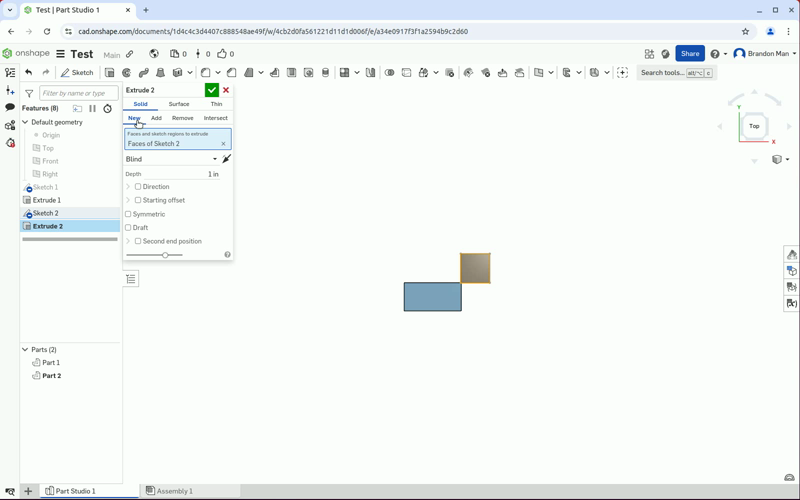
key(tab, 4)
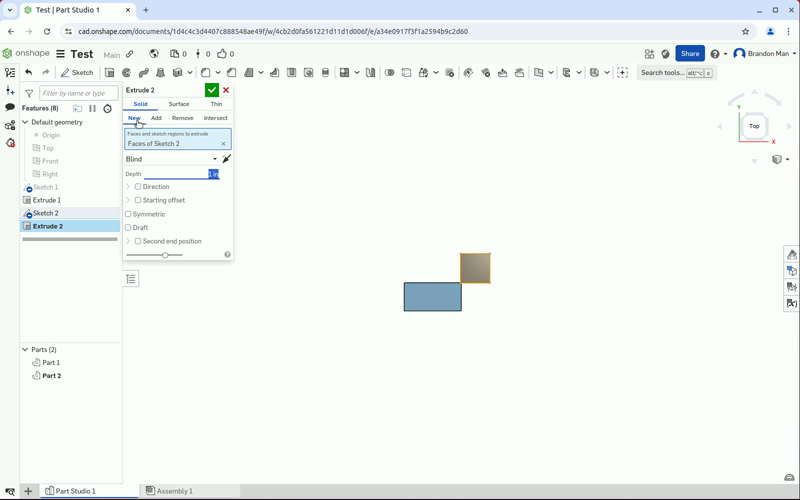
text(23.108)
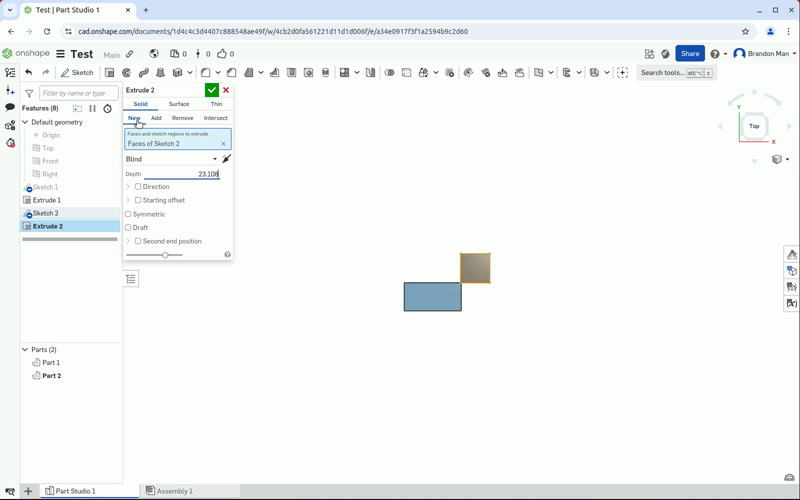
key(enter)
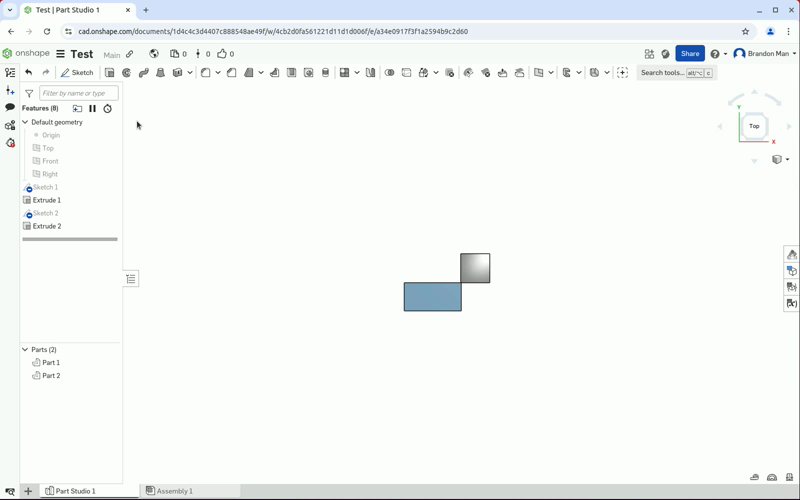
key(shift+h)
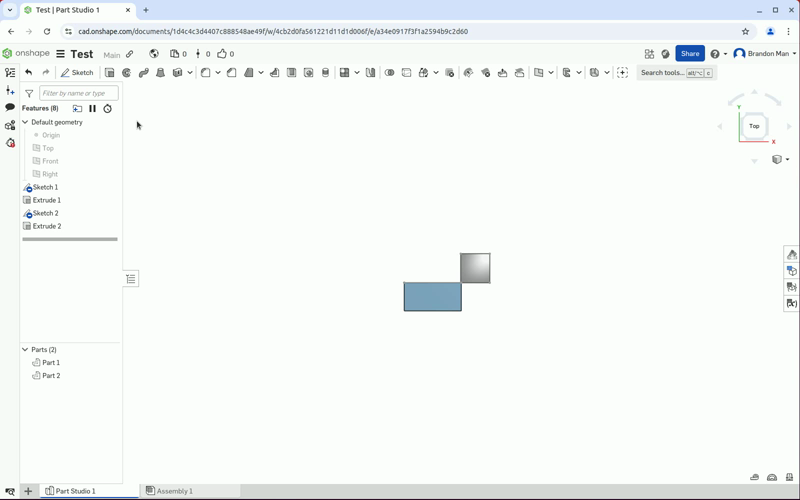
key(shift+h)
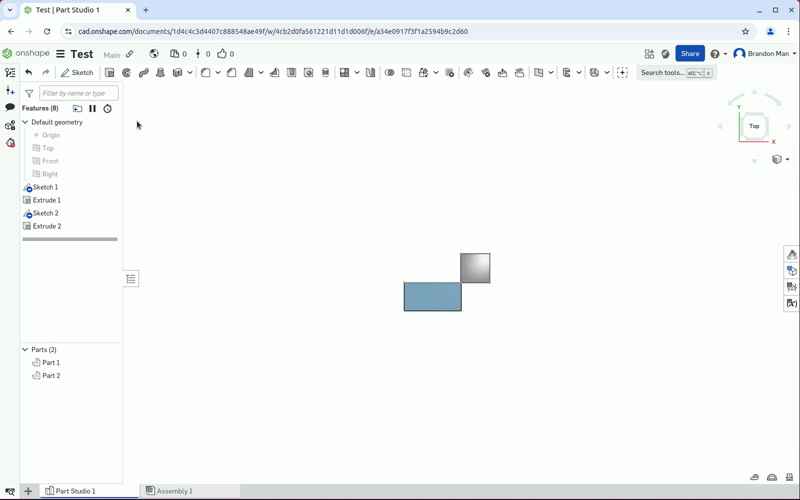
key(shift+7)
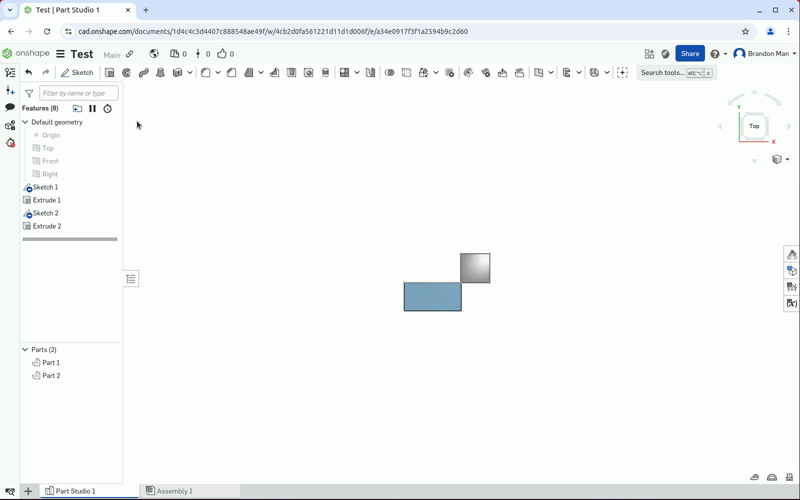
key(up, 3)
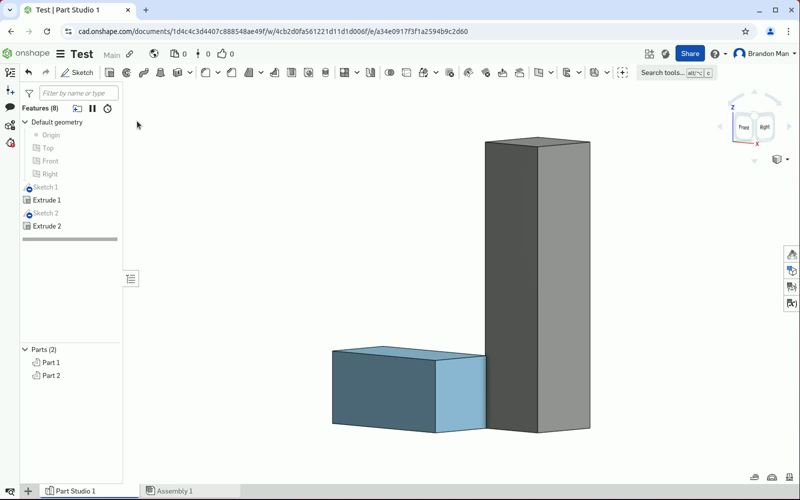
key(left, 3)
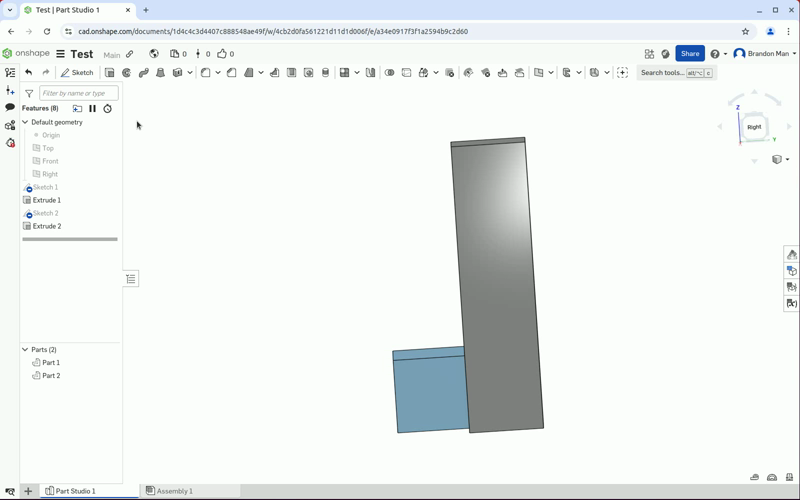
key(right, 3)
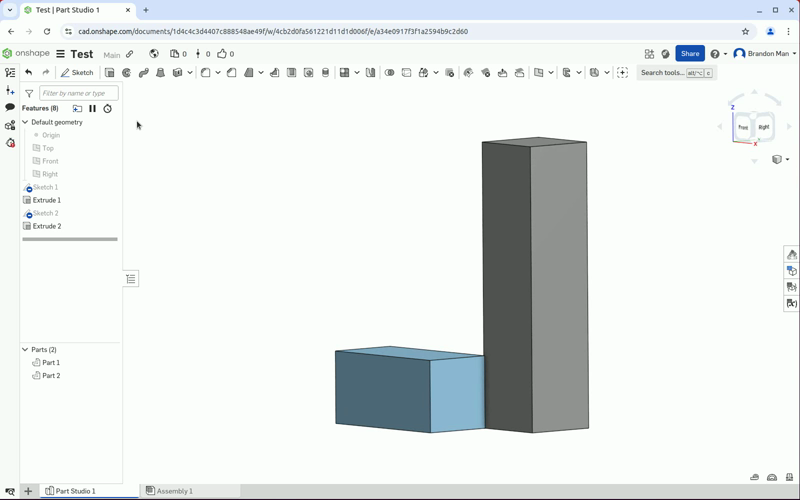
key(down, 3)
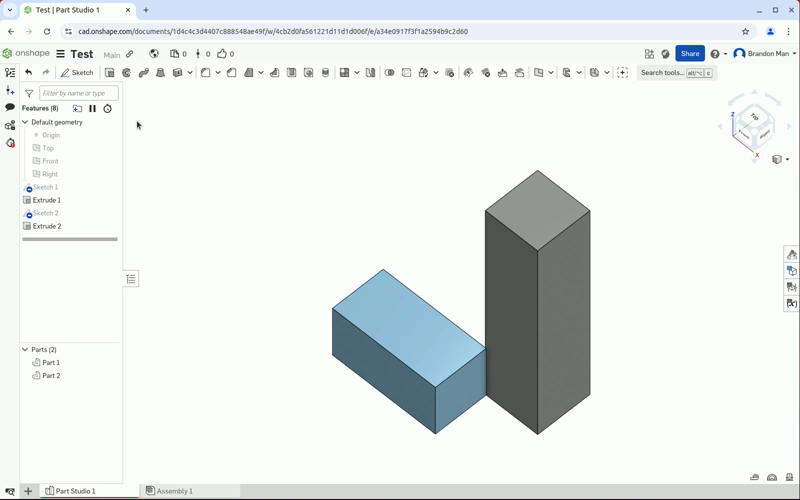
mouse_move(73, 189)
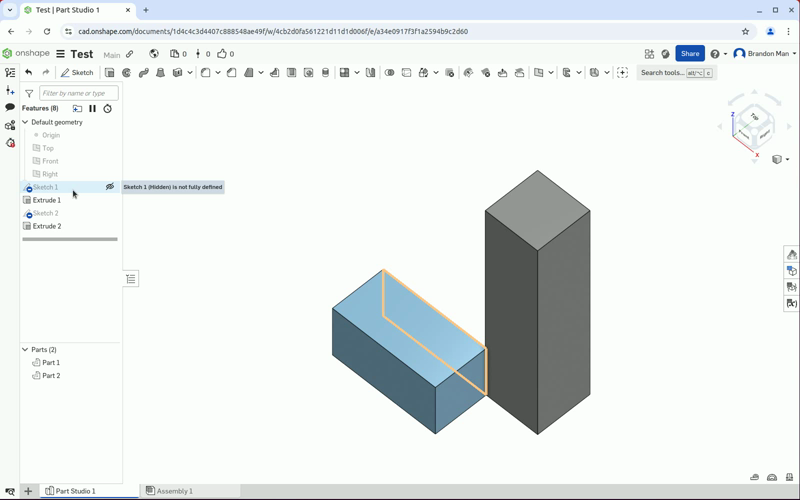
click(73, 189)